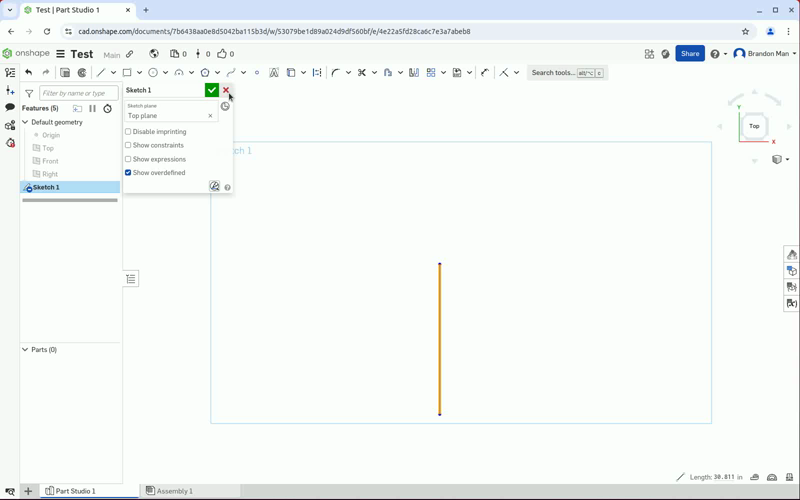
key(shift+h)
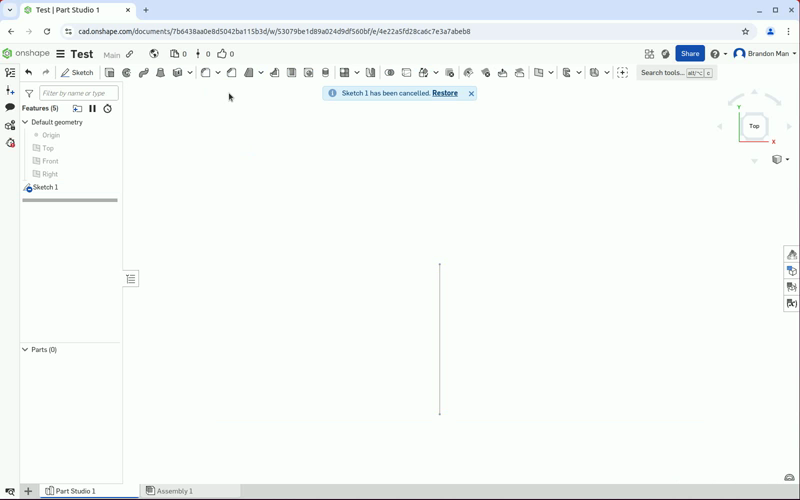
key(shift+s)
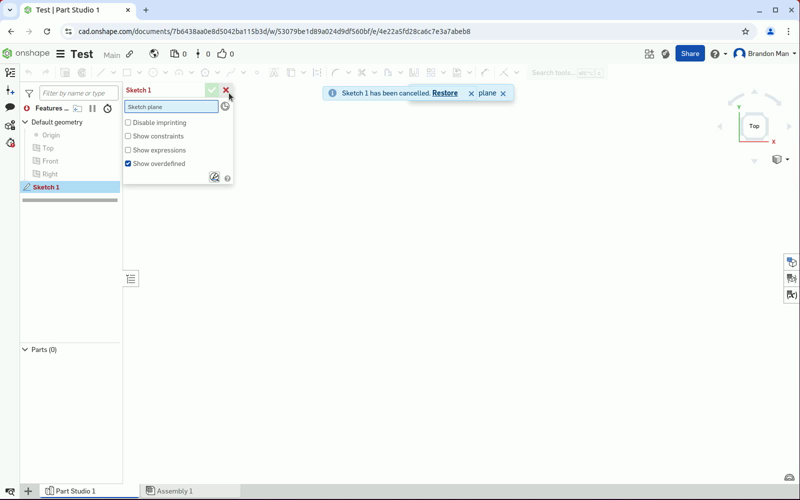
mouse_move(73, 150)
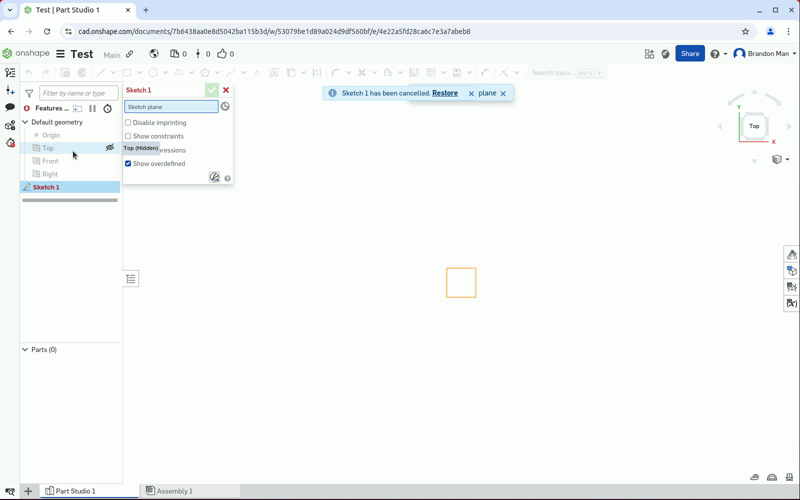
click(73, 150)
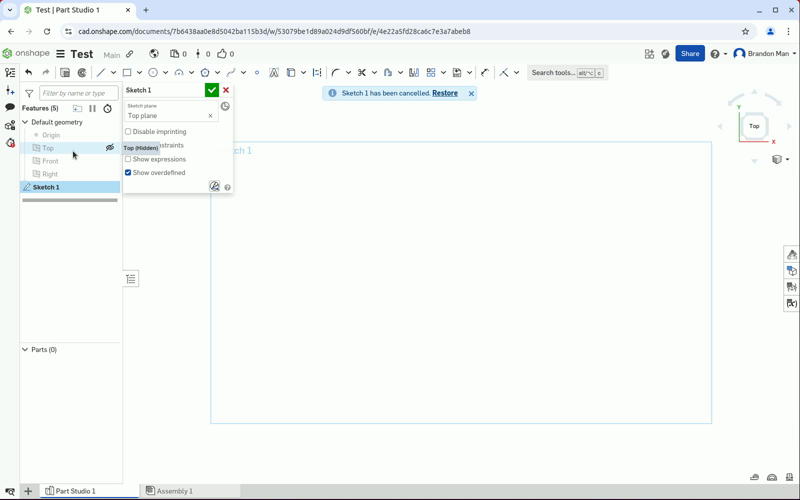
mouse_move(73, 352)
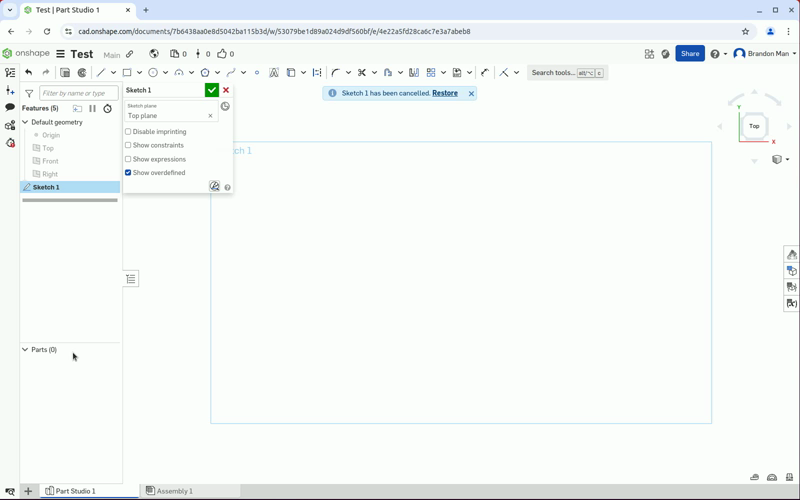
key(y)
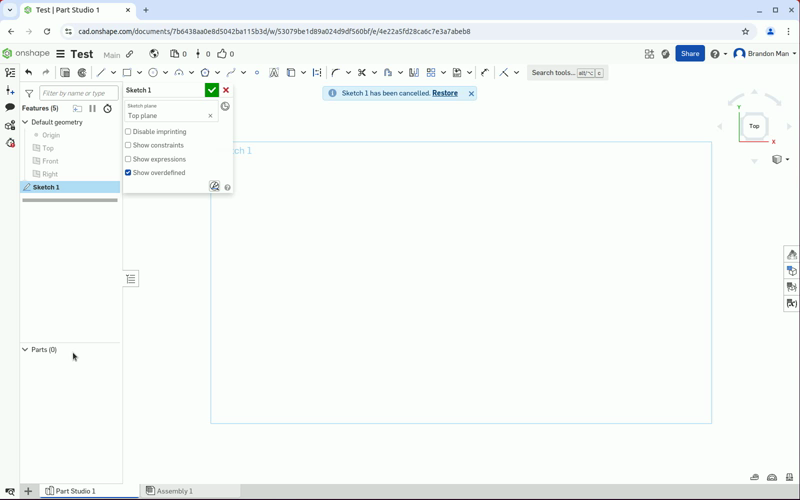
key(l)
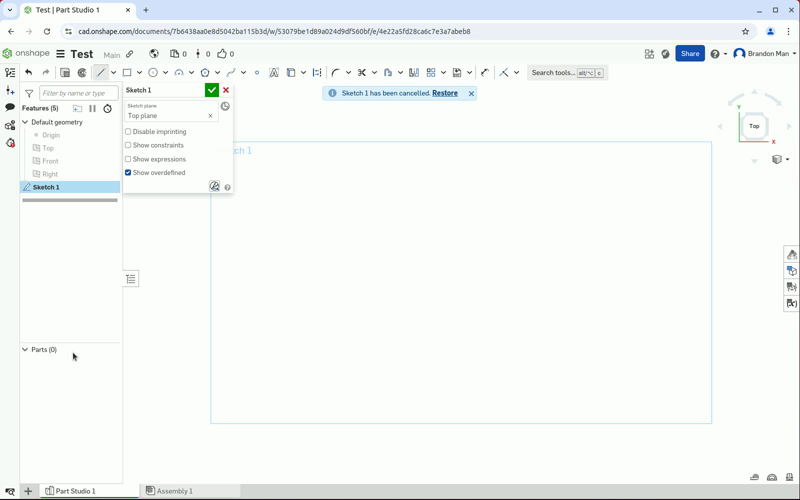
key_down(shift)
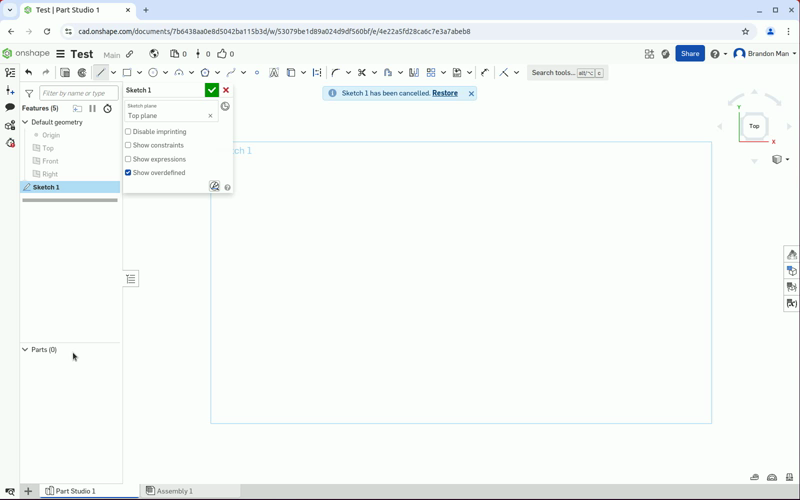
mouse_move(460, 282)
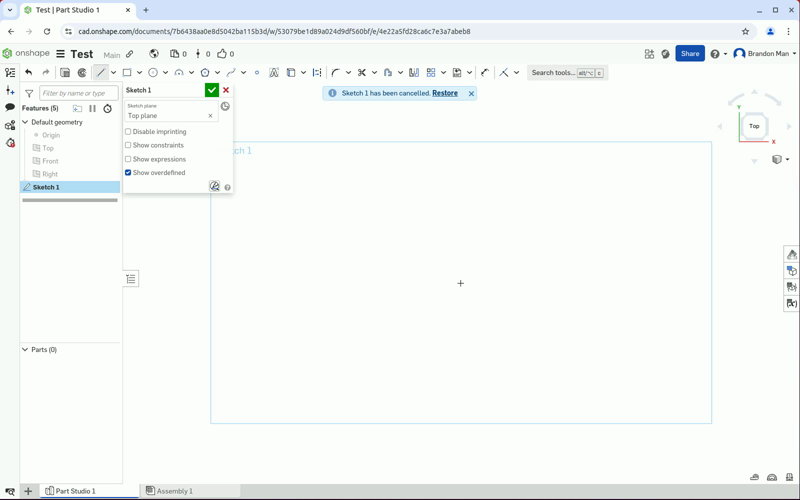
click(460, 282)
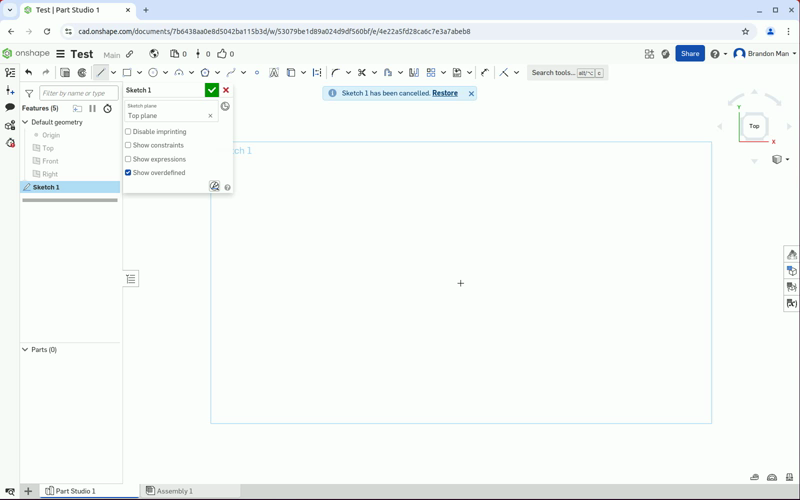
key_up(shift)
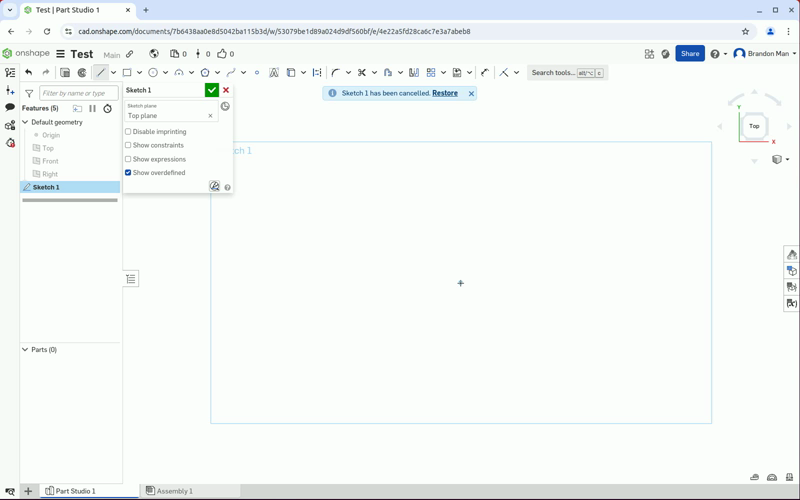
key_down(shift)
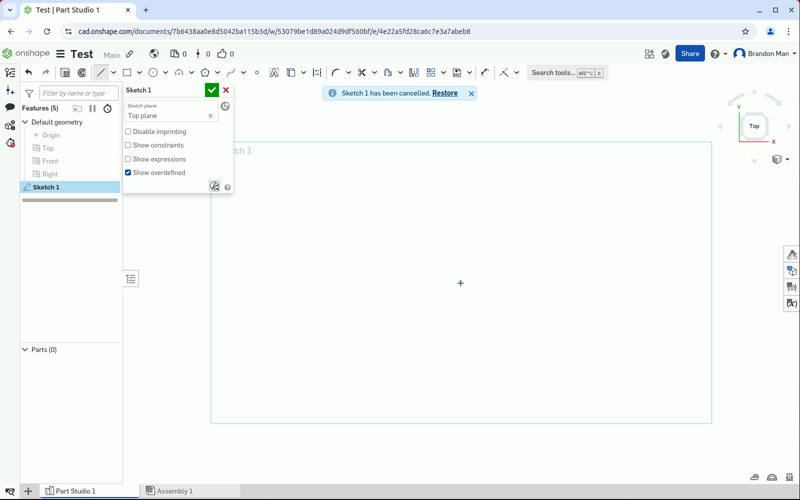
mouse_move(535, 282)
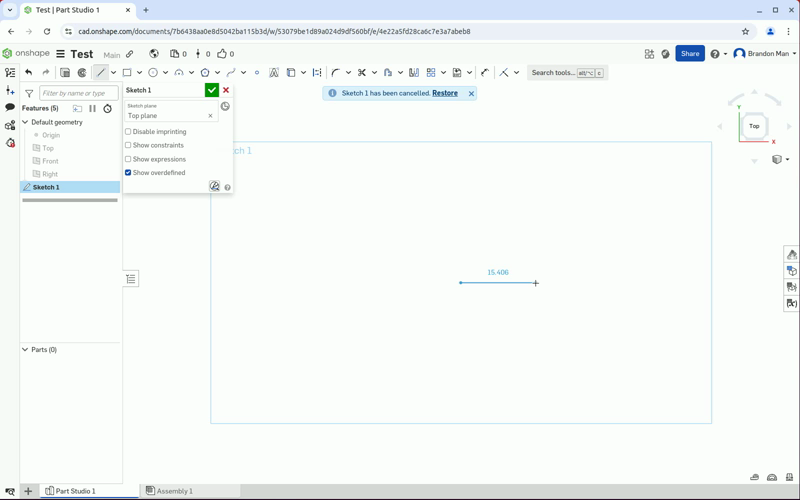
click(535, 282)
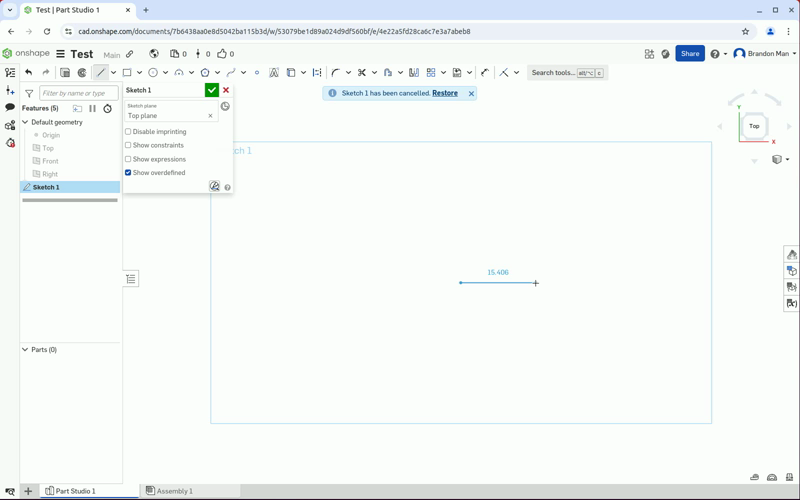
key_up(shift)
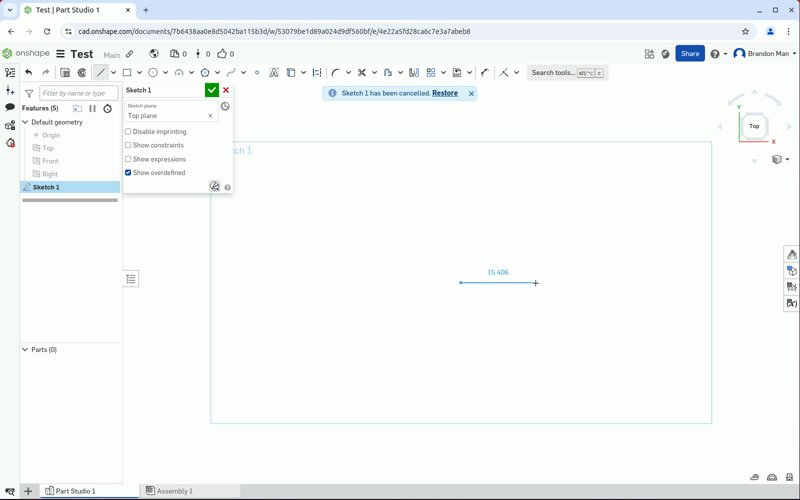
key_down(shift)
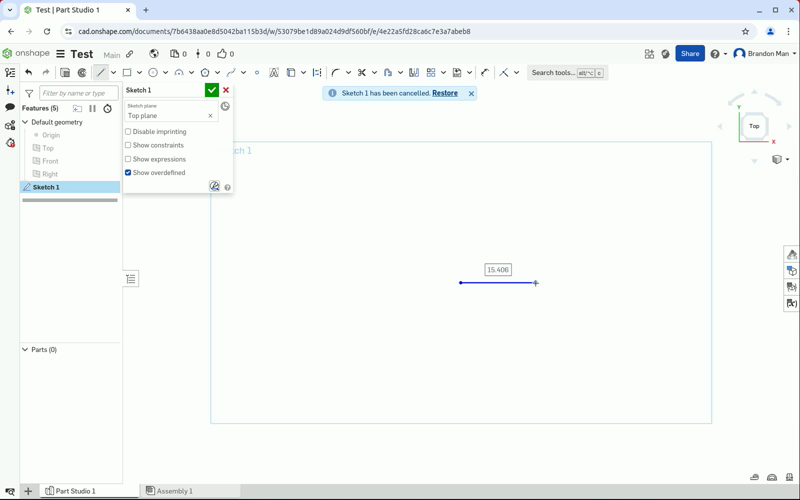
mouse_move(535, 170)
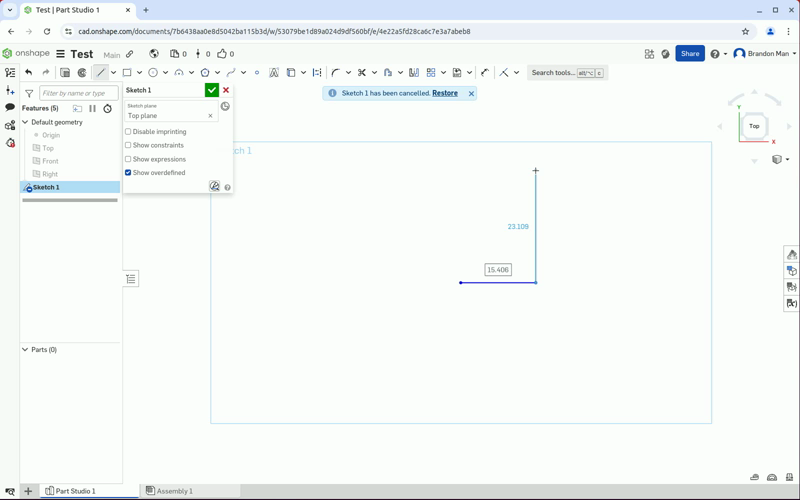
click(535, 170)
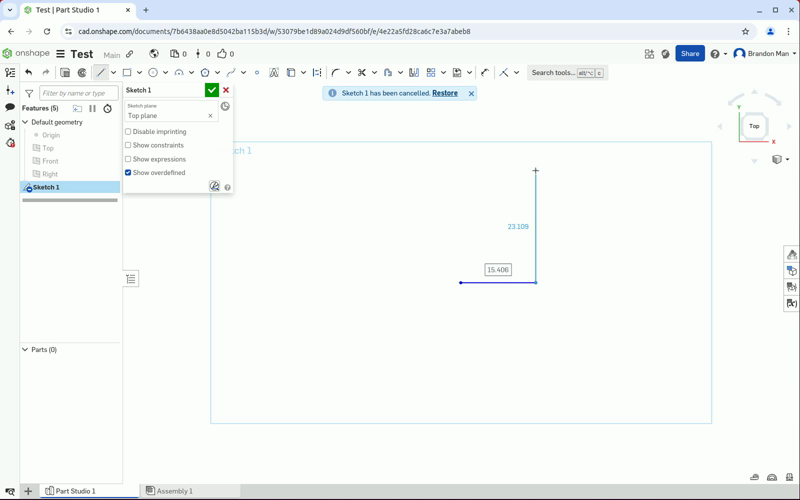
key_up(shift)
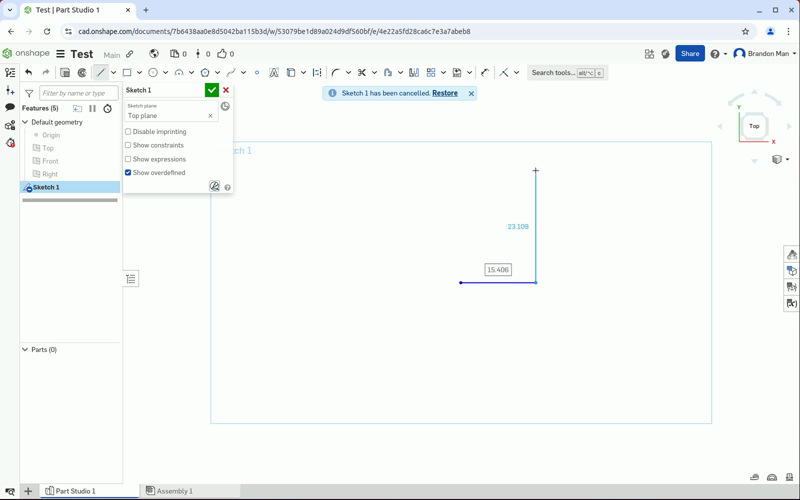
key_down(shift)
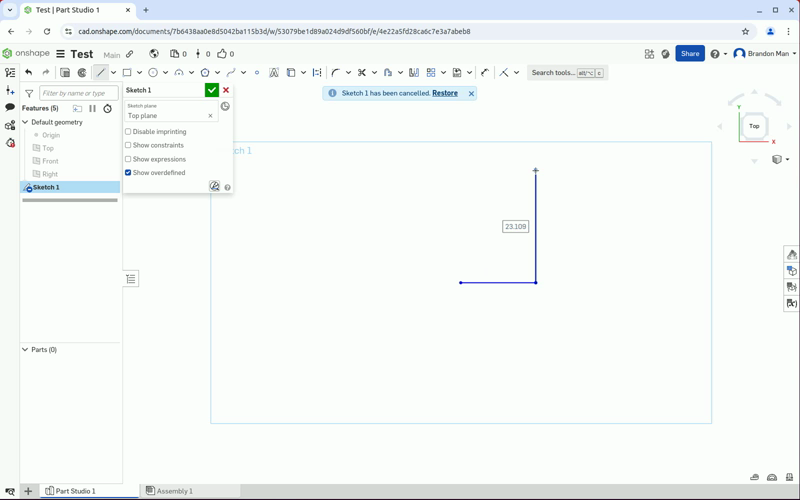
mouse_move(460, 170)
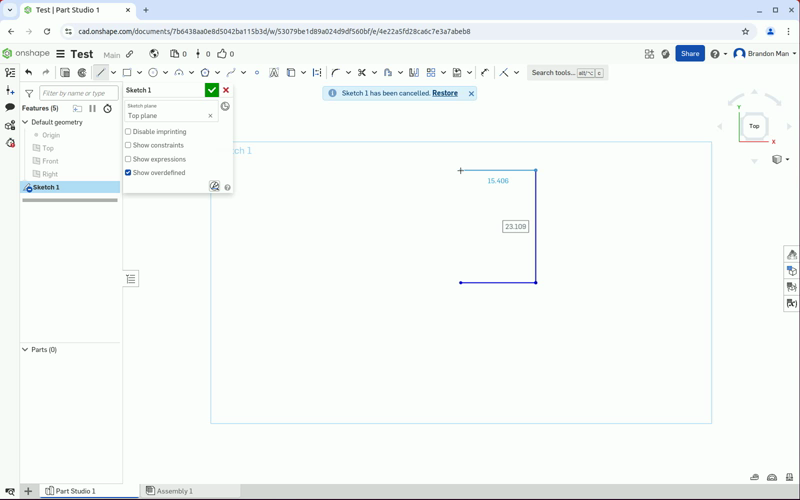
click(460, 170)
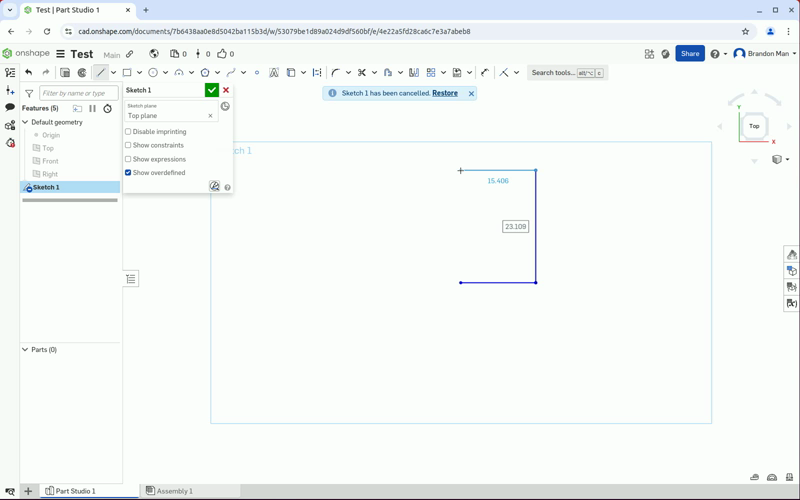
key_up(shift)
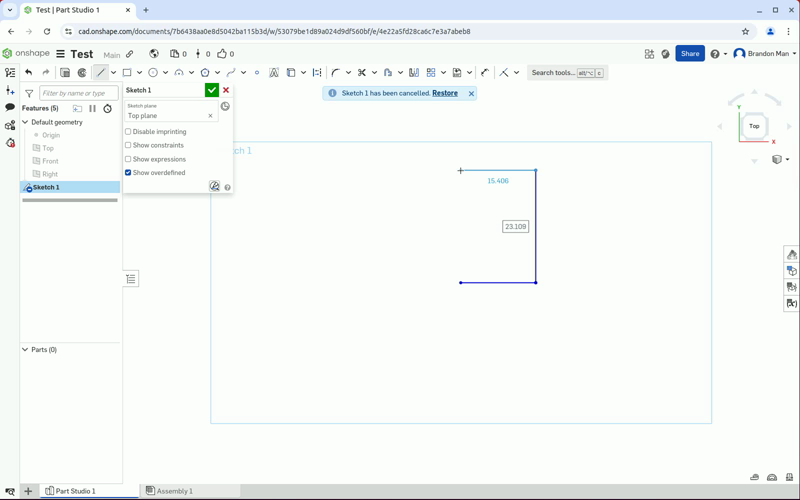
key_down(shift)
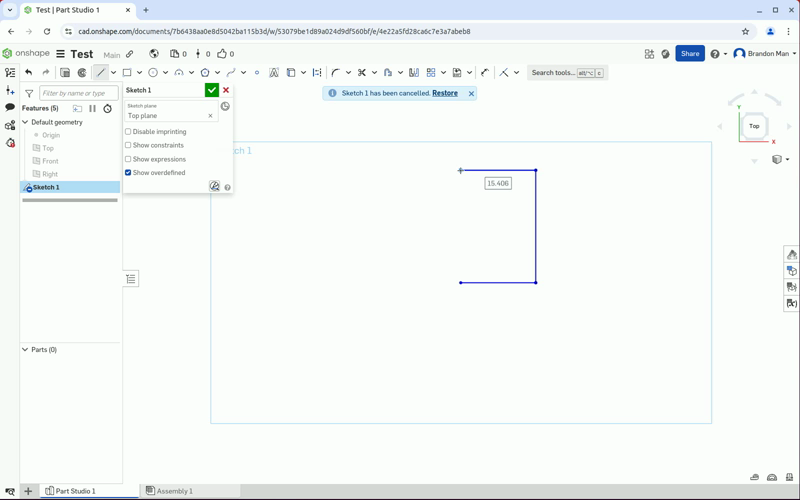
mouse_move(460, 282)
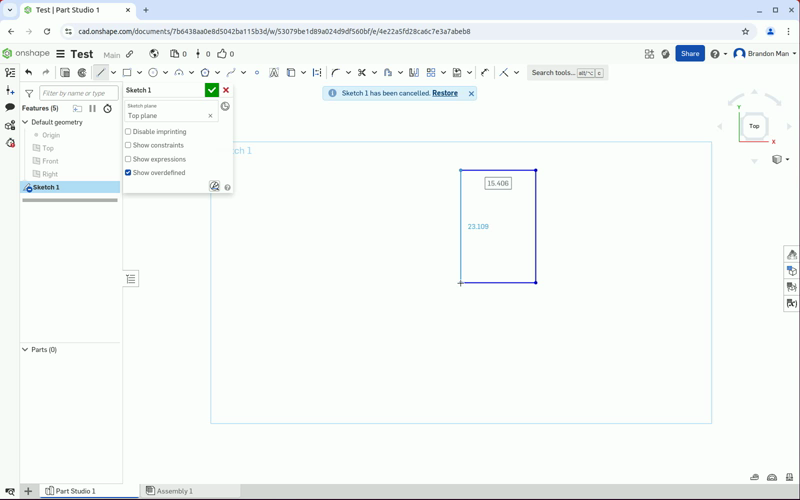
key_up(shift)
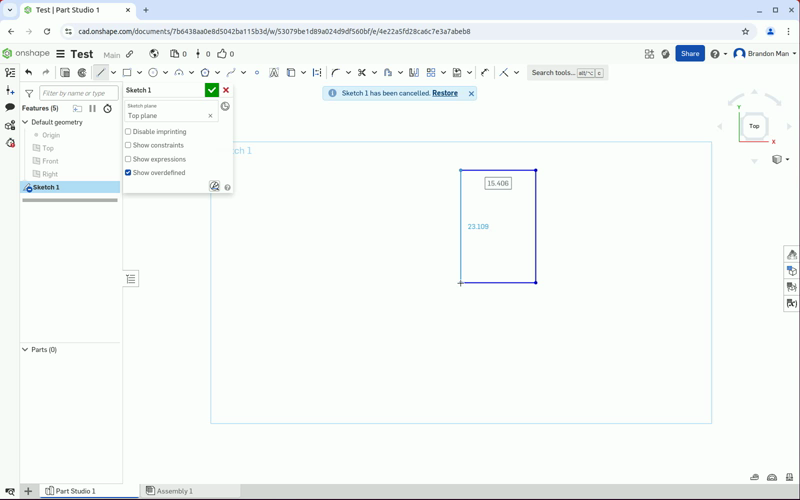
click(460, 282)
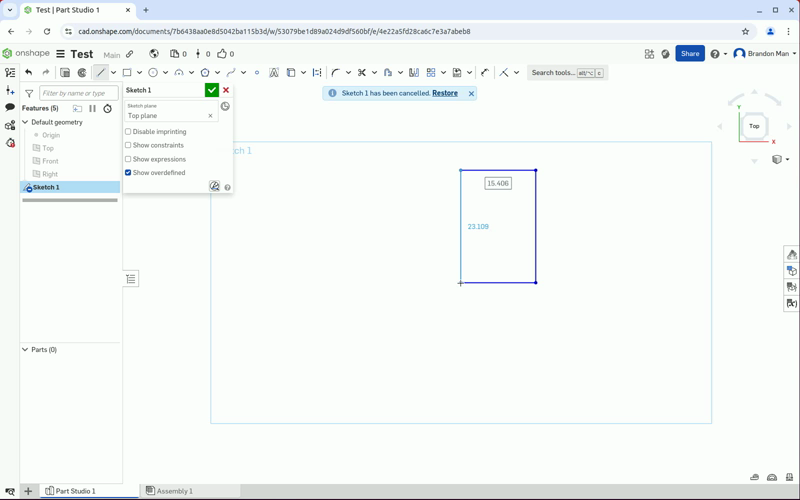
key(esc)
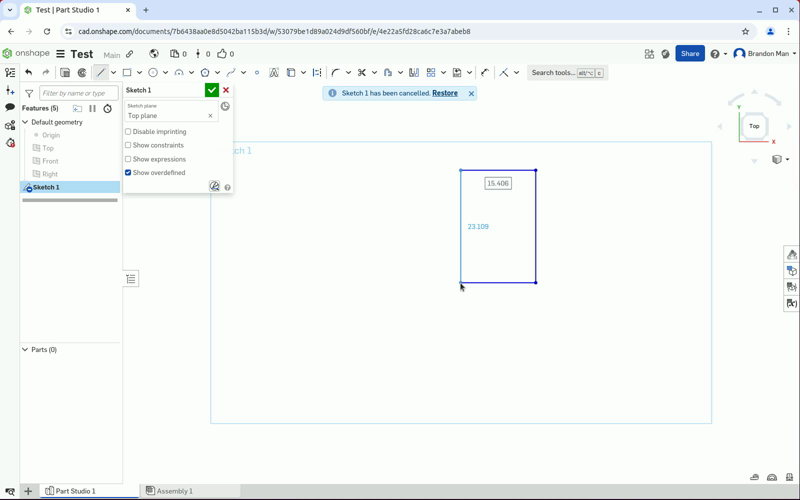
mouse_move(475, 238)
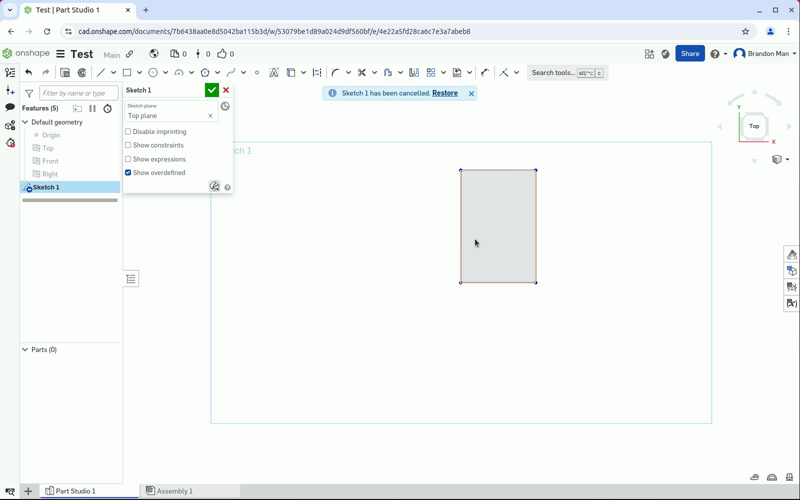
click(475, 238)
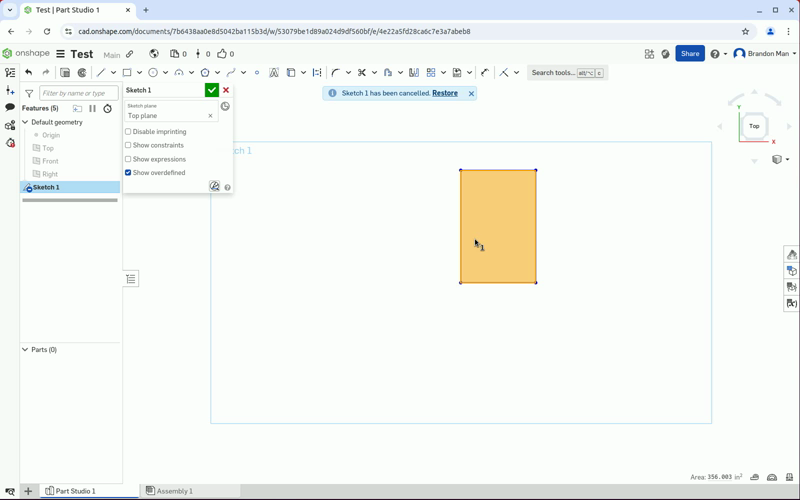
mouse_move(73, 352)
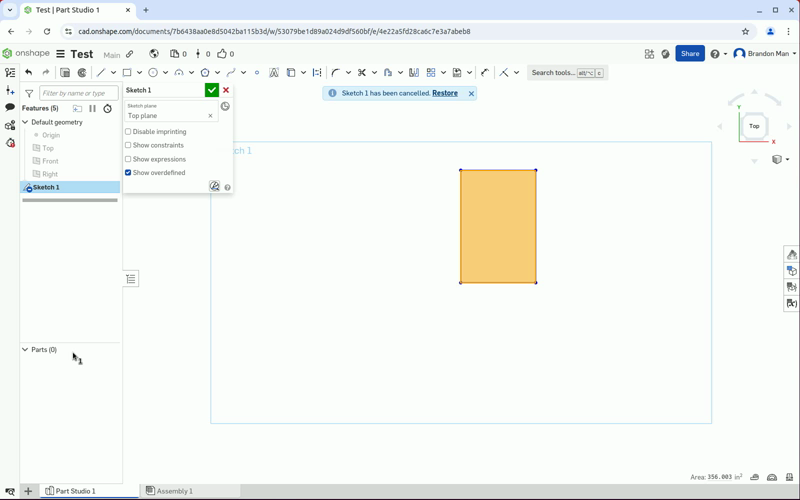
key(shift+y)
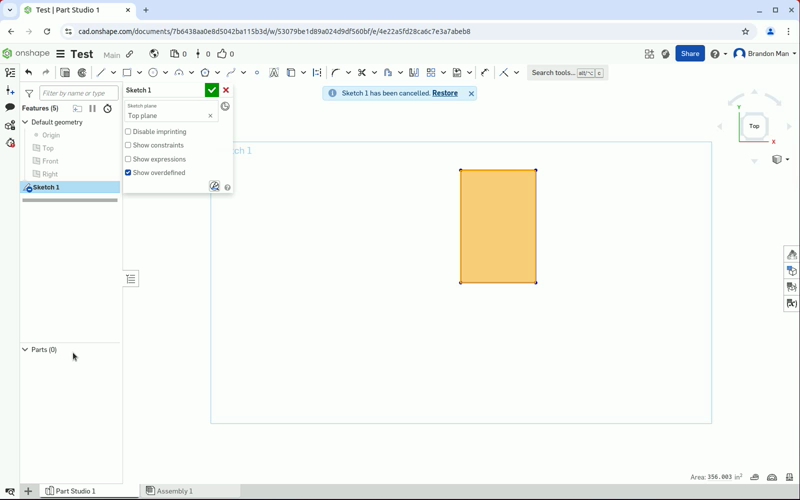
key(shift+e)
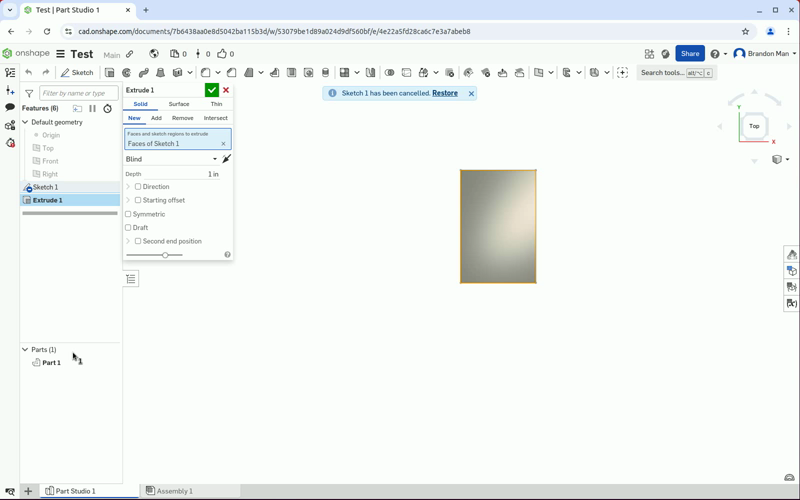
mouse_move(143, 106)
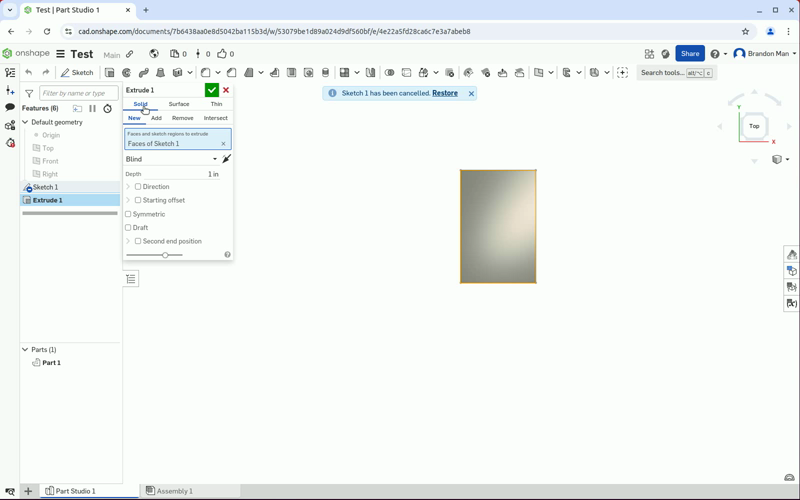
click(143, 106)
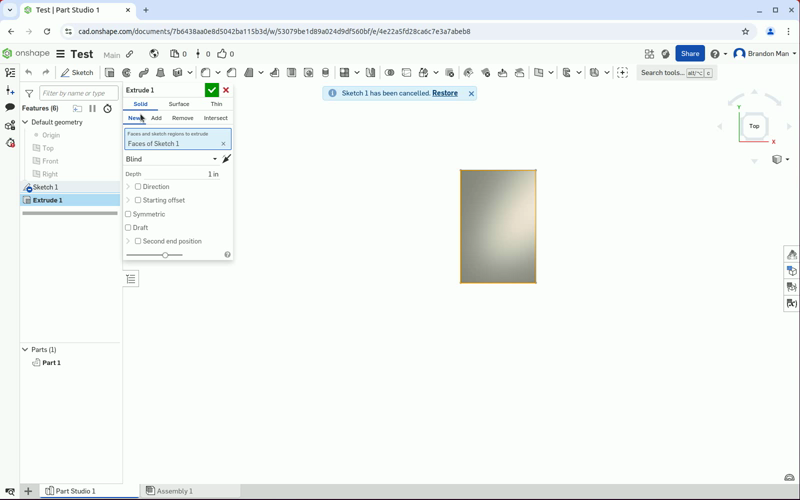
mouse_move(137, 120)
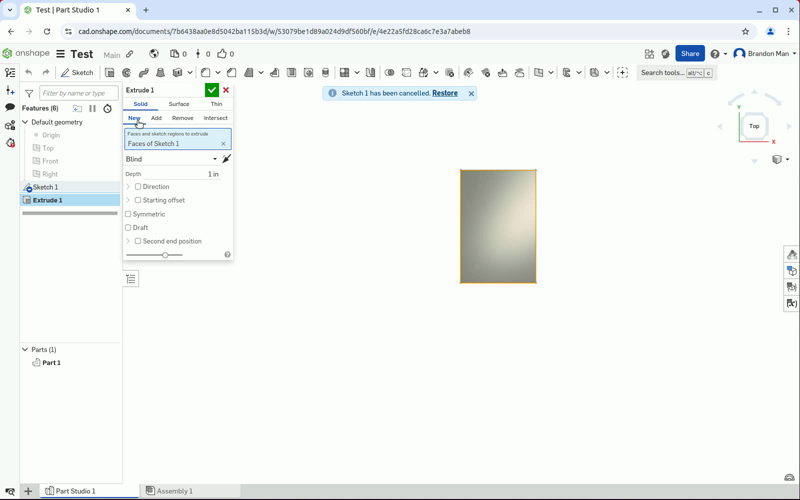
click(137, 120)
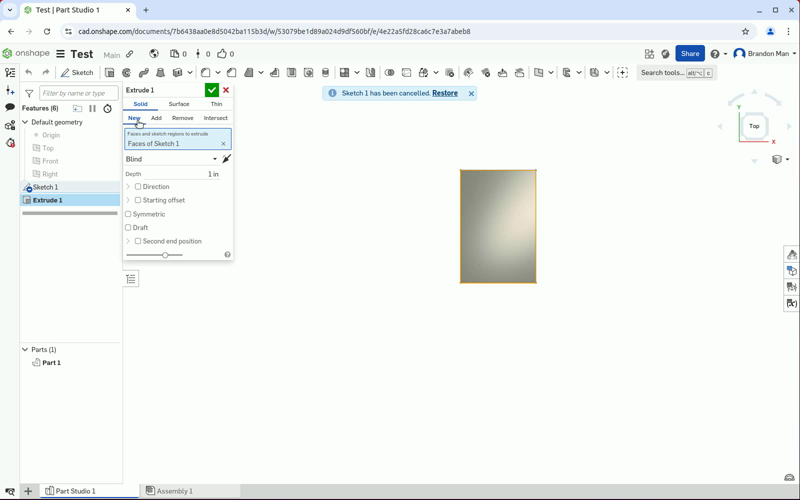
key(tab, 4)
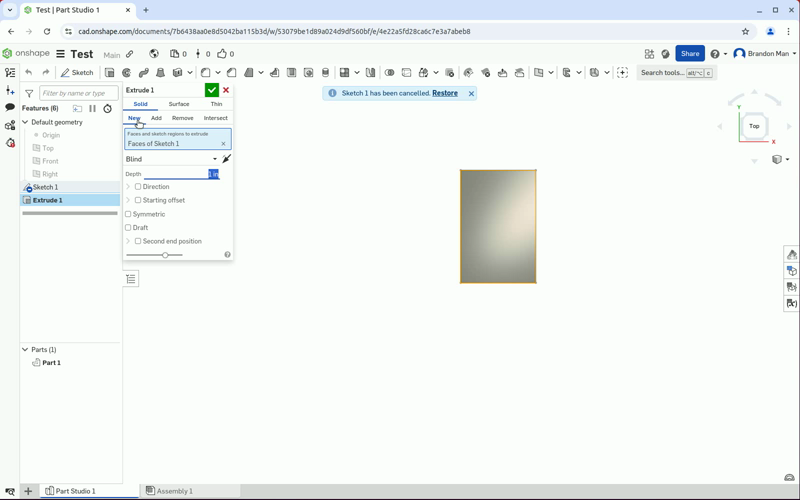
text(9.147)
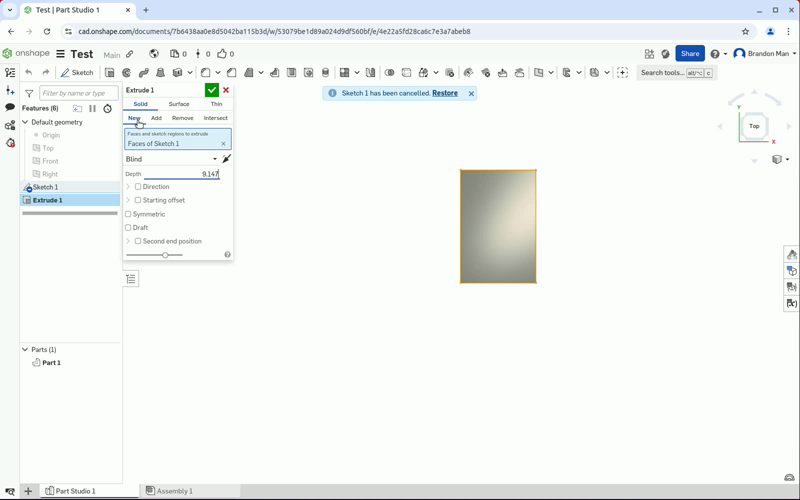
key(enter)
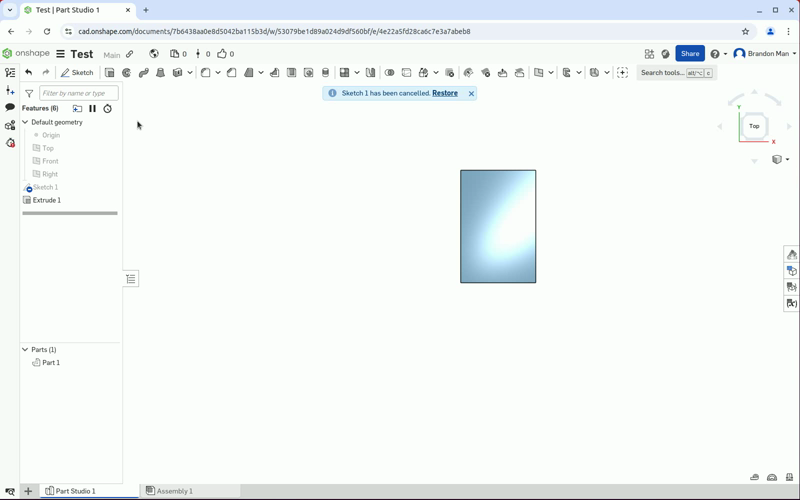
key(shift+h)
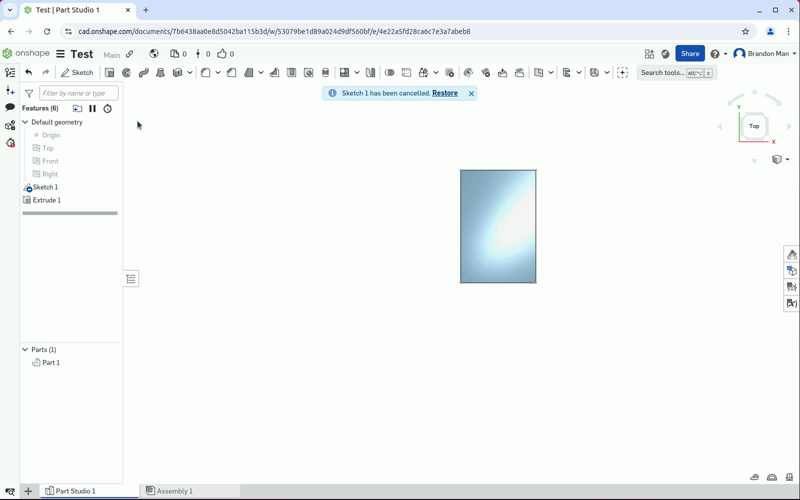
key(shift+h)
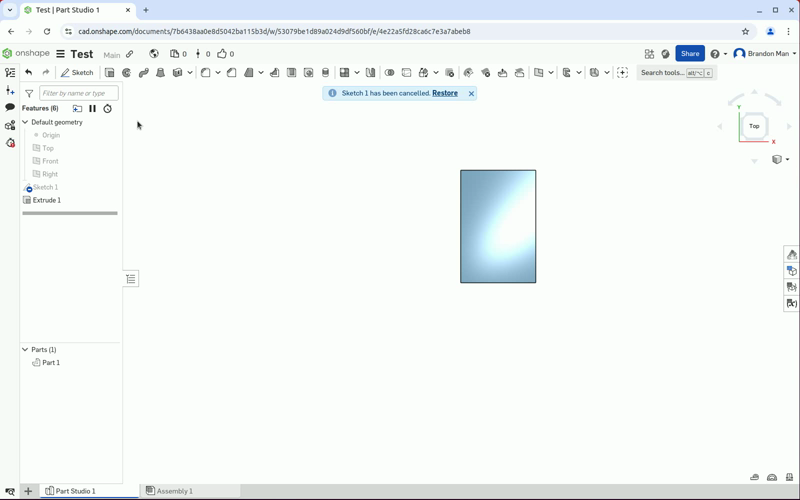
mouse_move(73, 189)
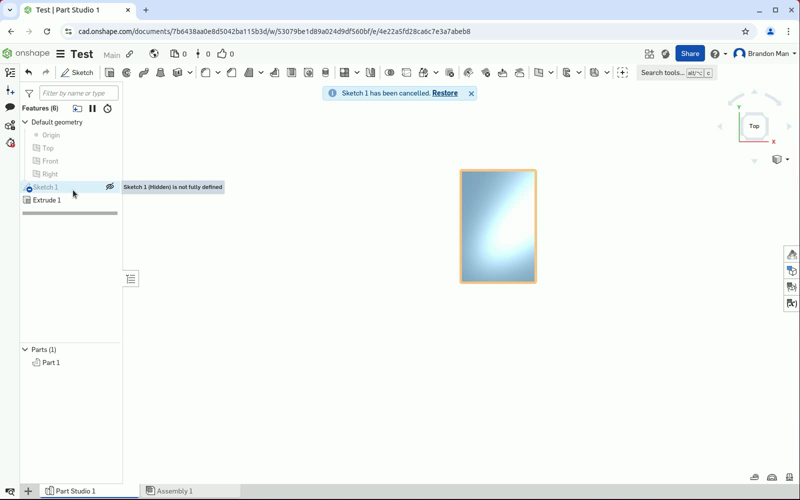
click(73, 189)
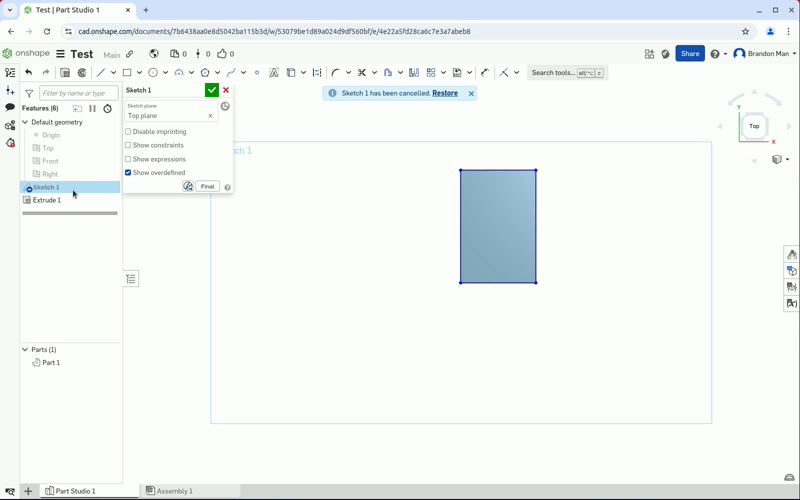
mouse_move(229, 92)
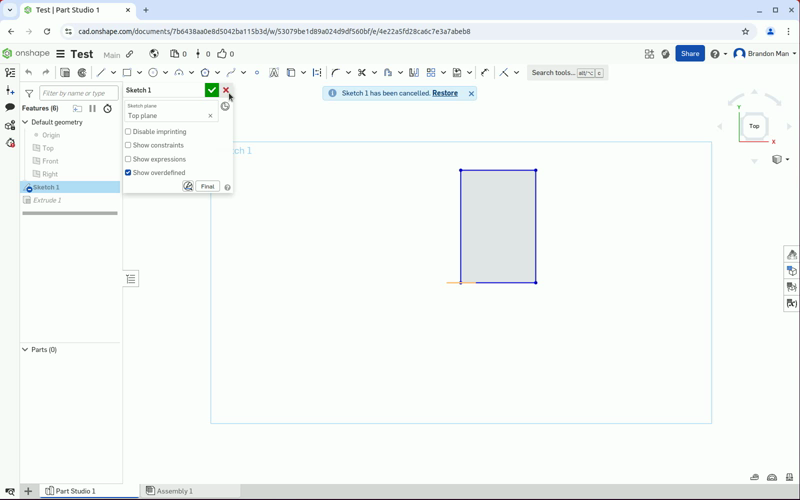
click(229, 92)
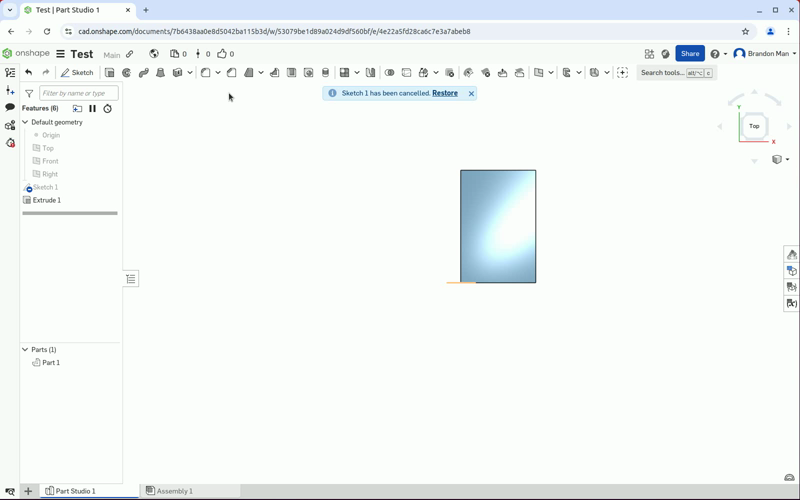
mouse_move(541, 75)
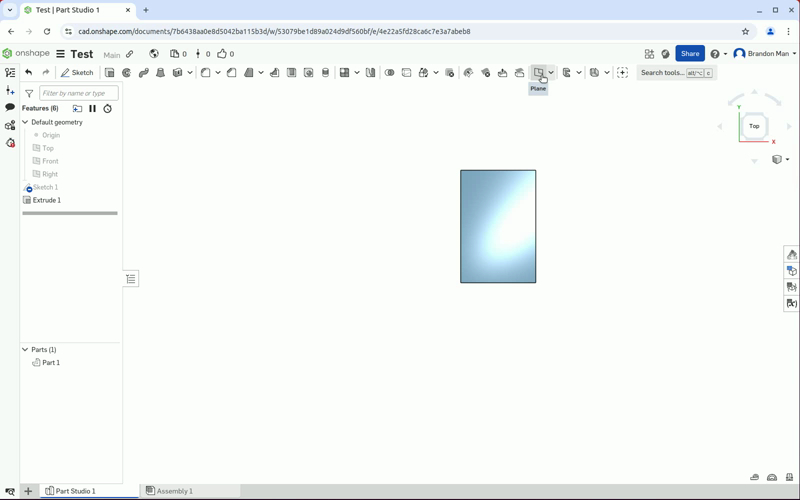
click(541, 75)
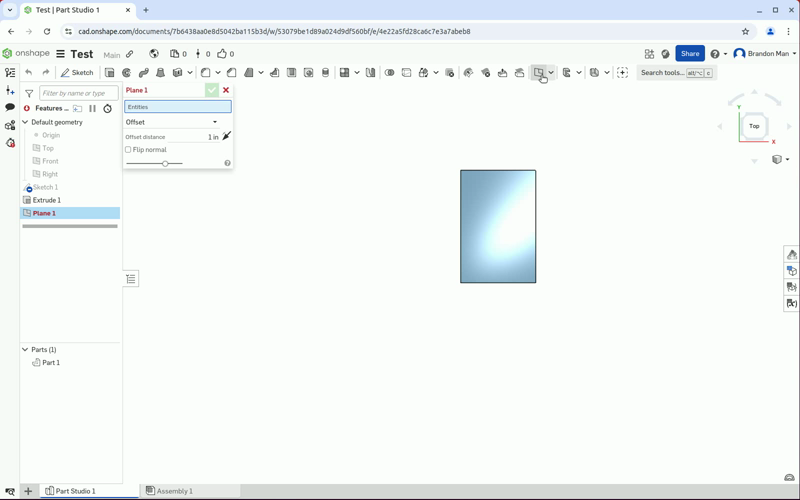
mouse_move(73, 150)
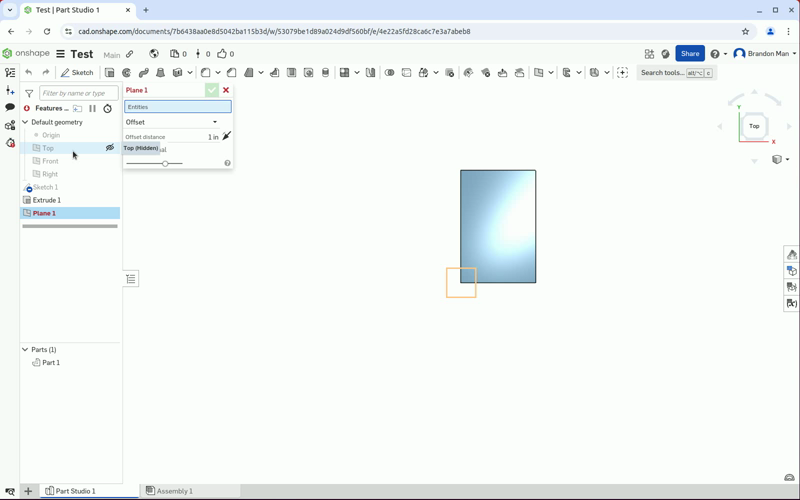
click(73, 150)
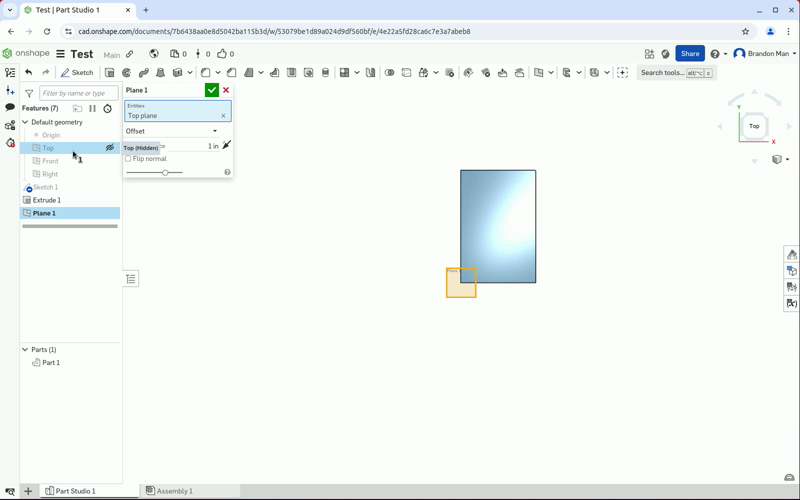
key(tab, 2)
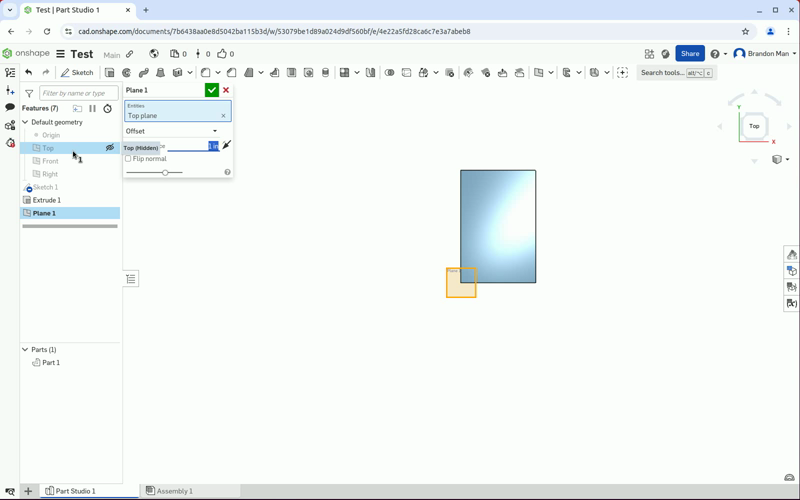
text(9.151)
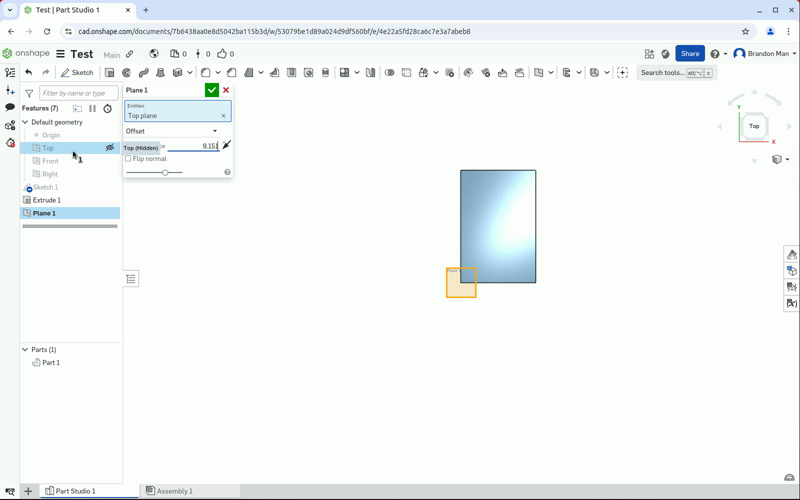
key(enter, 2)
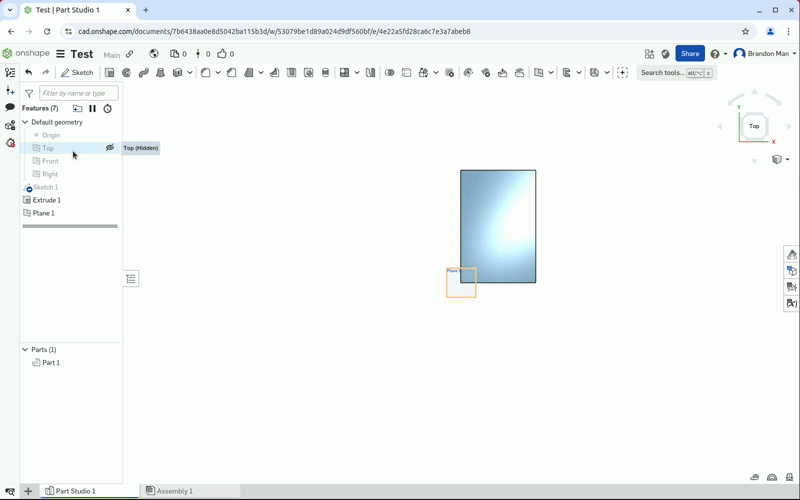
key(shift+s)
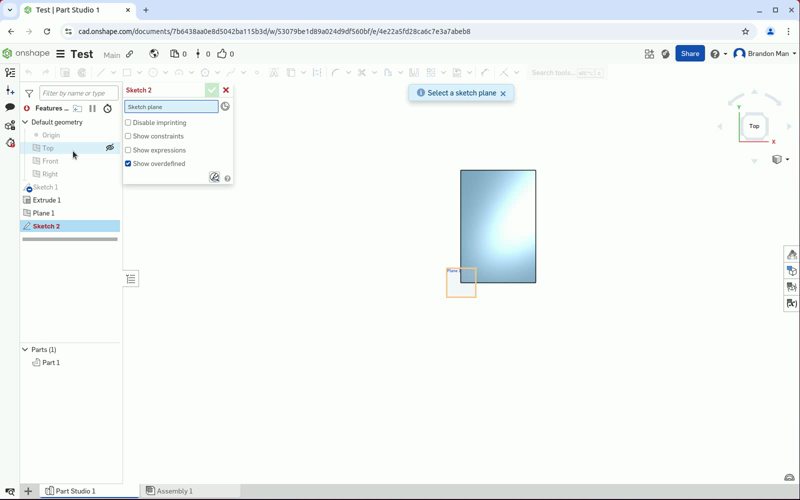
mouse_move(73, 215)
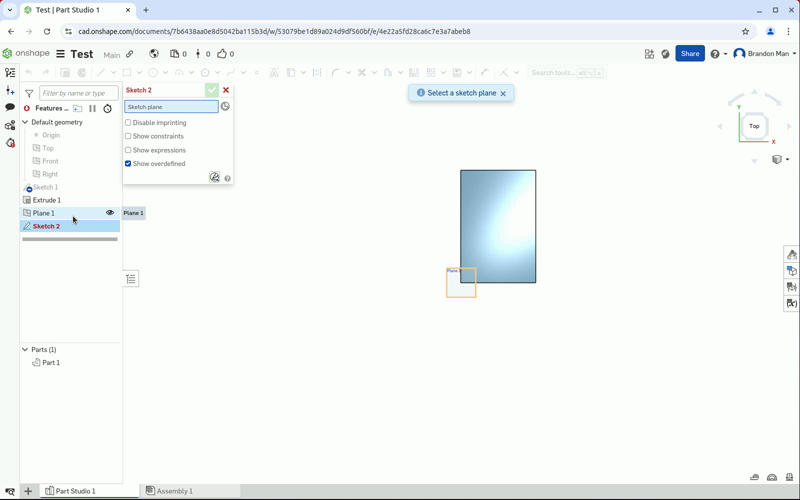
click(73, 215)
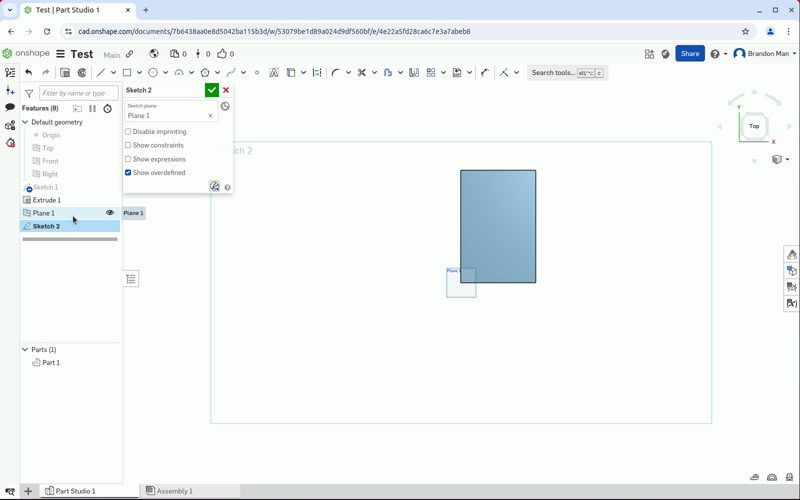
mouse_move(73, 352)
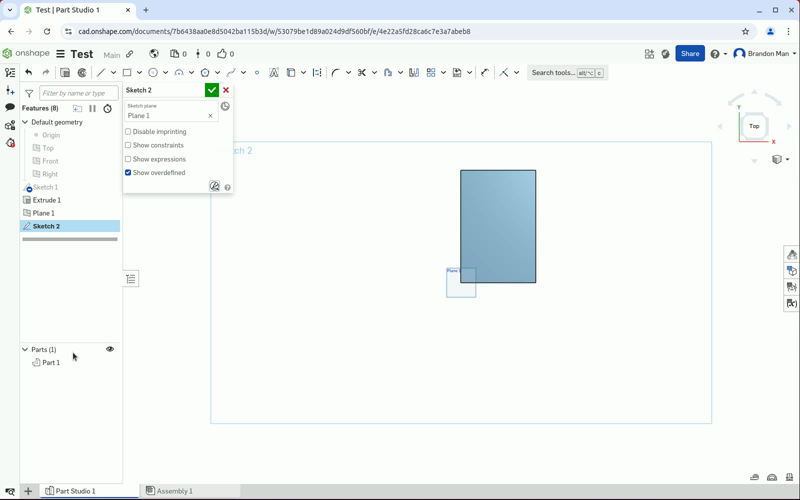
key(y)
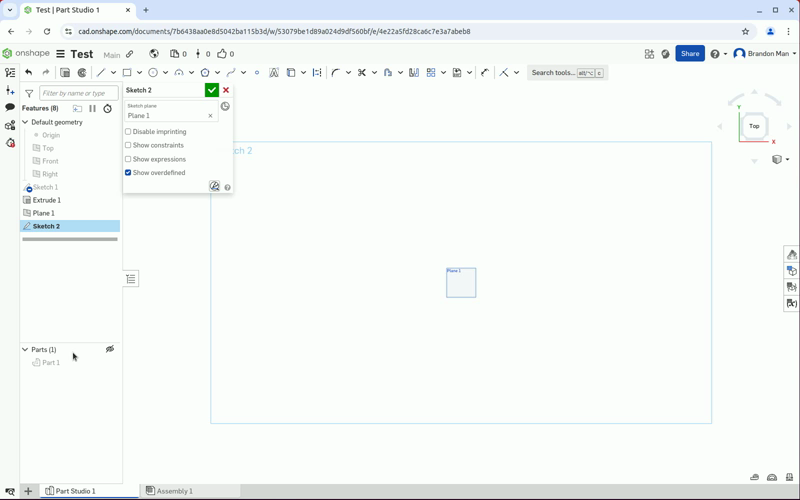
key(l)
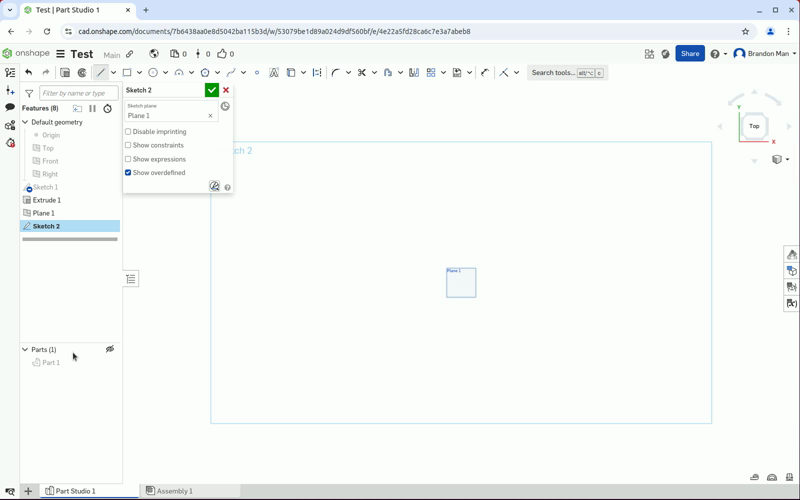
key_down(shift)
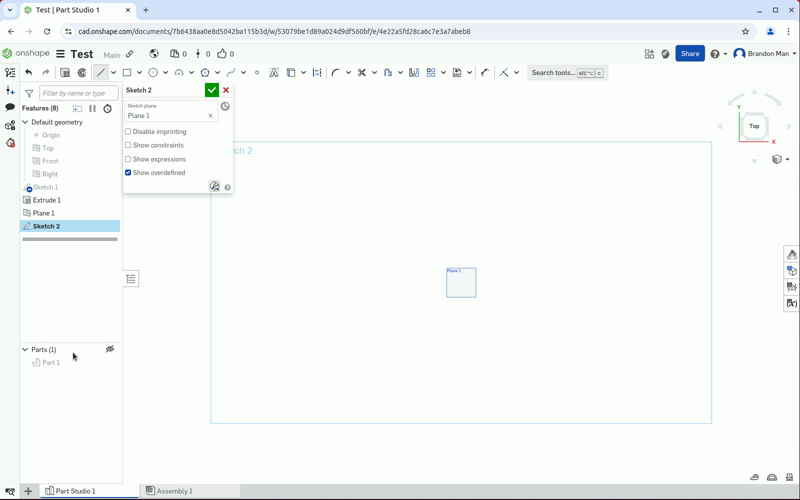
mouse_move(460, 282)
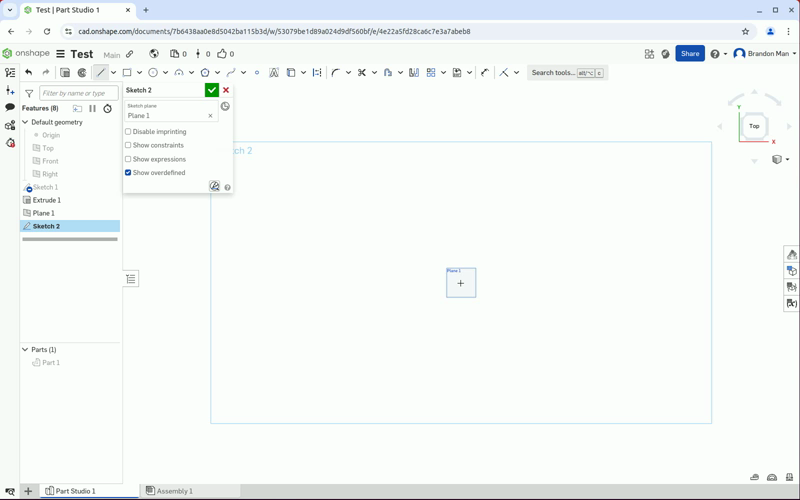
click(460, 282)
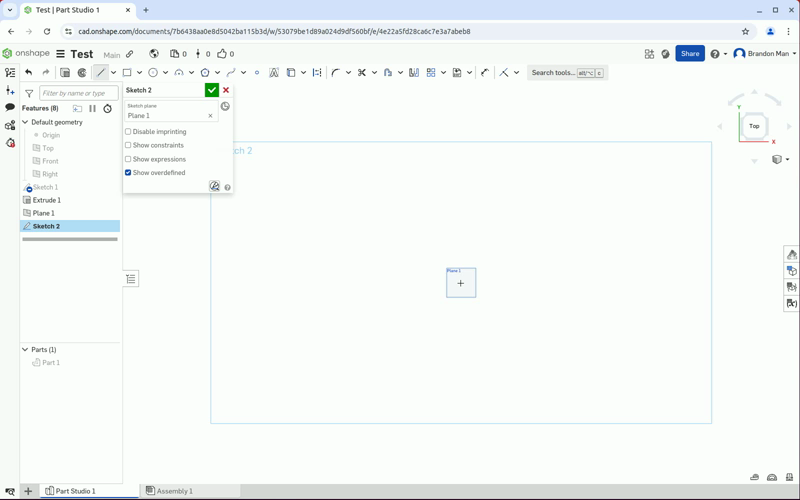
key_up(shift)
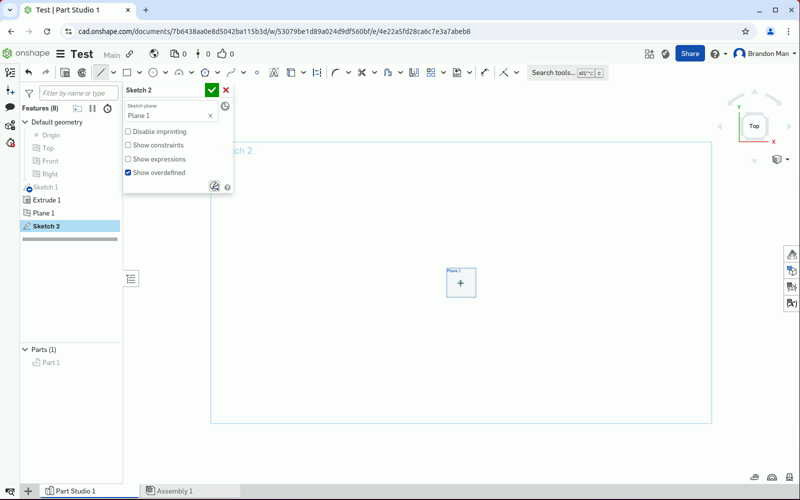
key_down(shift)
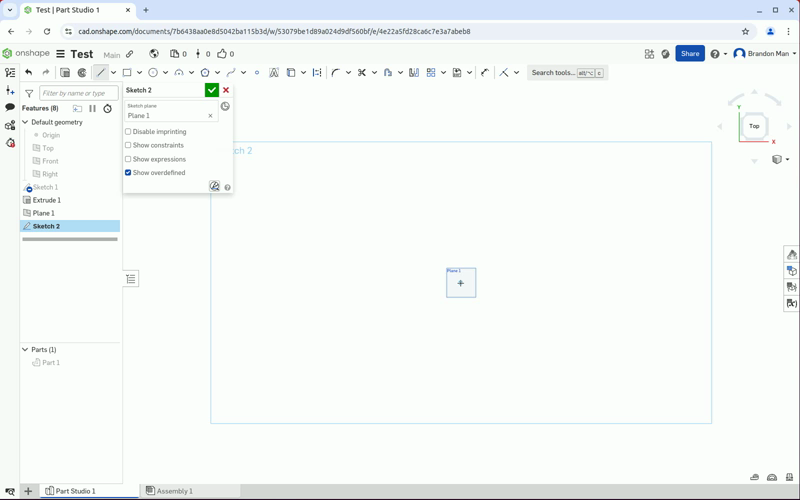
mouse_move(490, 282)
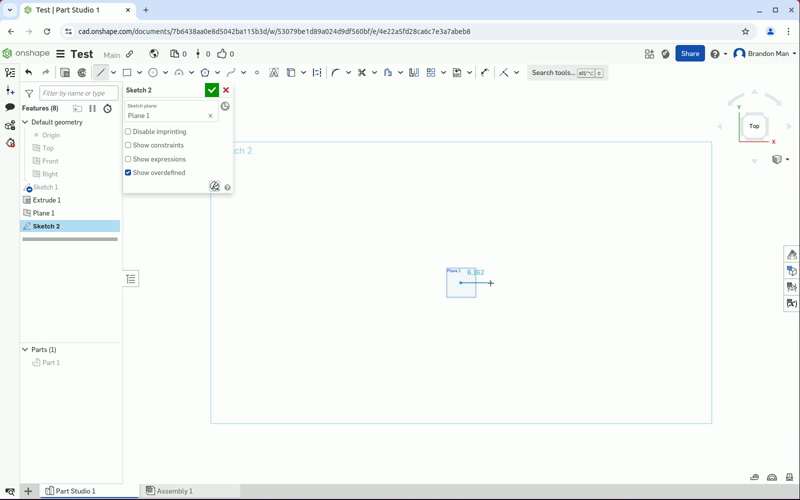
mouse_move(483, 282)
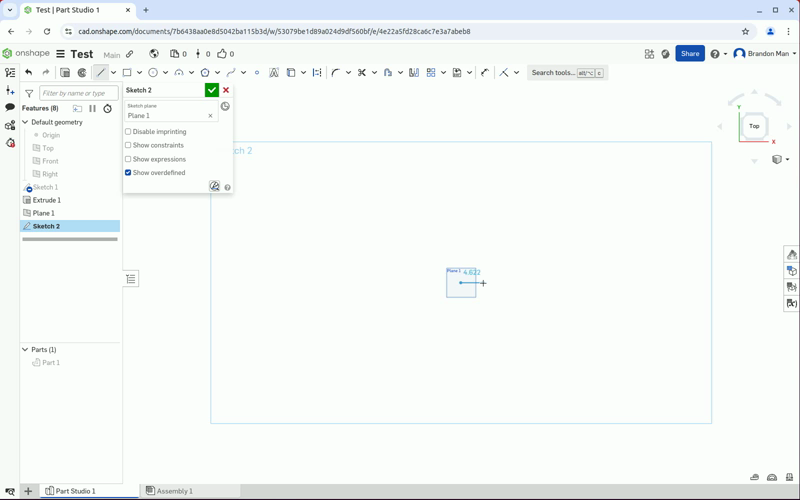
click(483, 282)
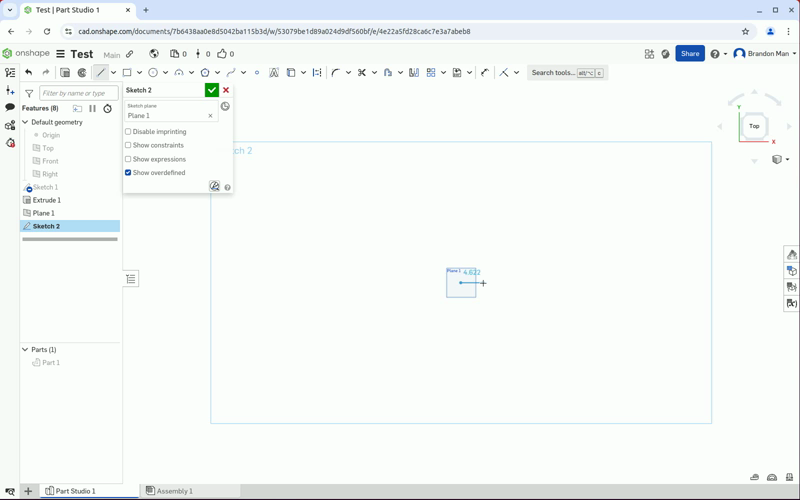
key_up(shift)
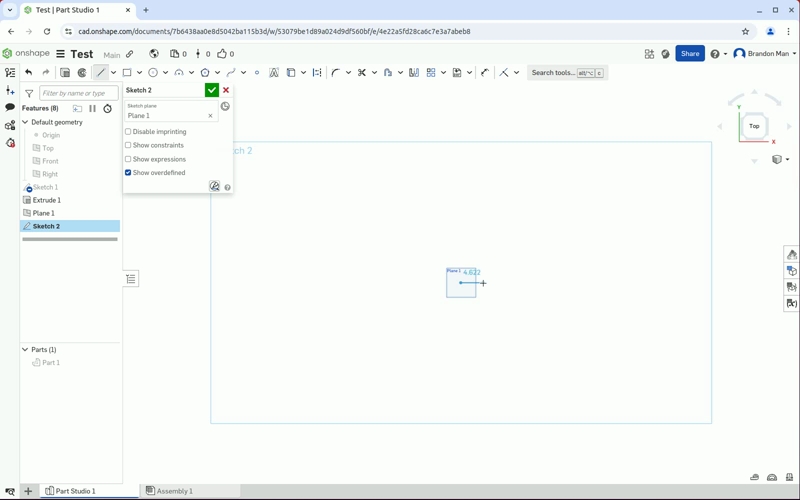
key_down(shift)
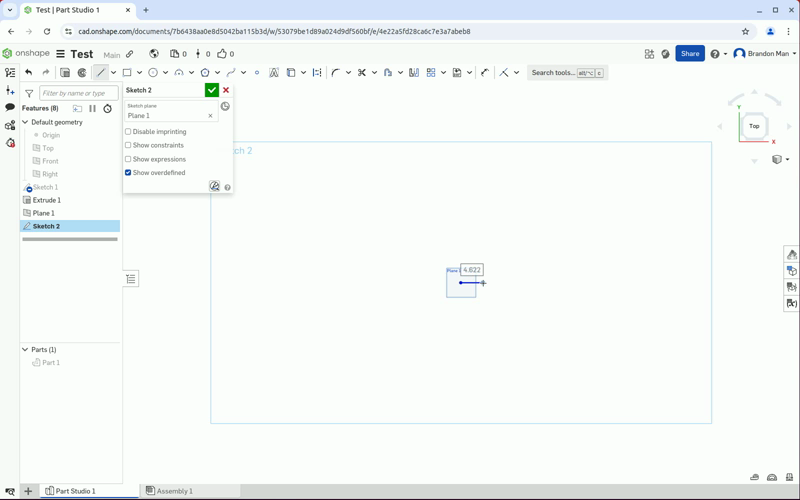
mouse_move(483, 170)
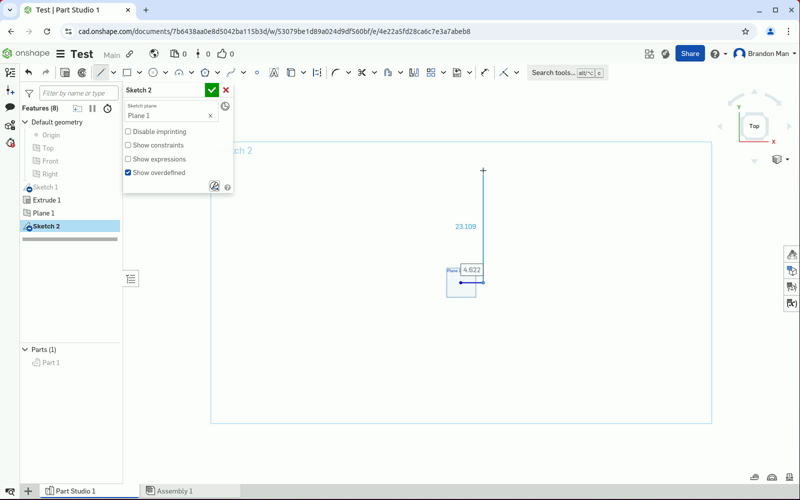
click(483, 170)
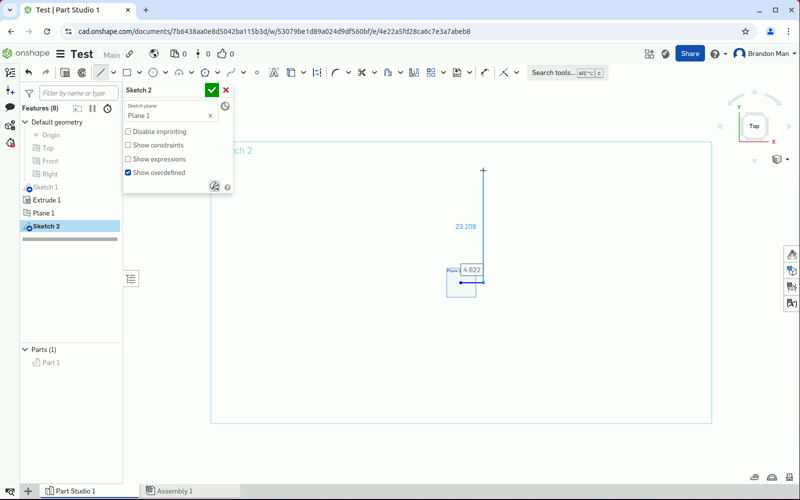
key_up(shift)
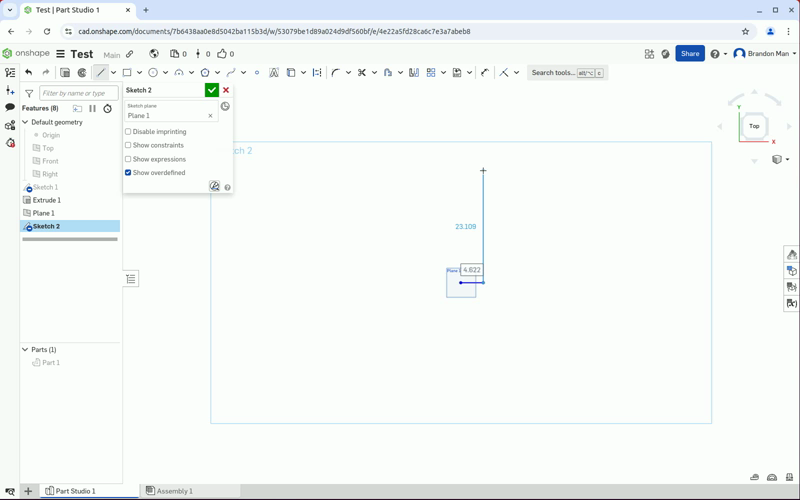
key_down(shift)
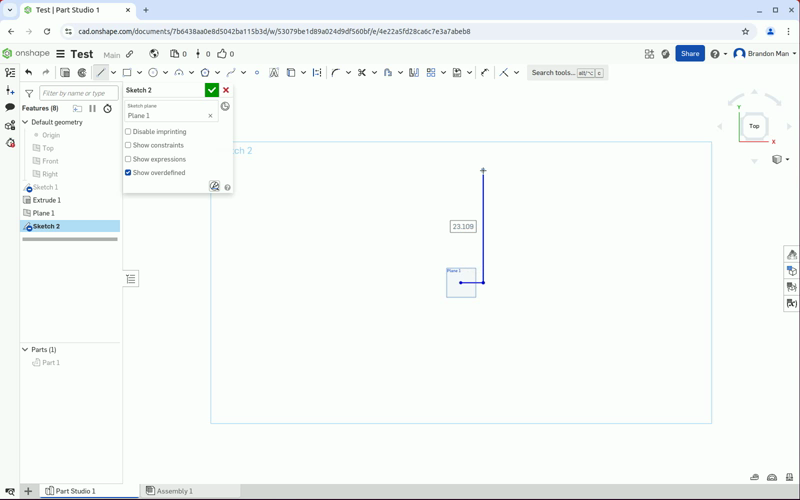
mouse_move(513, 170)
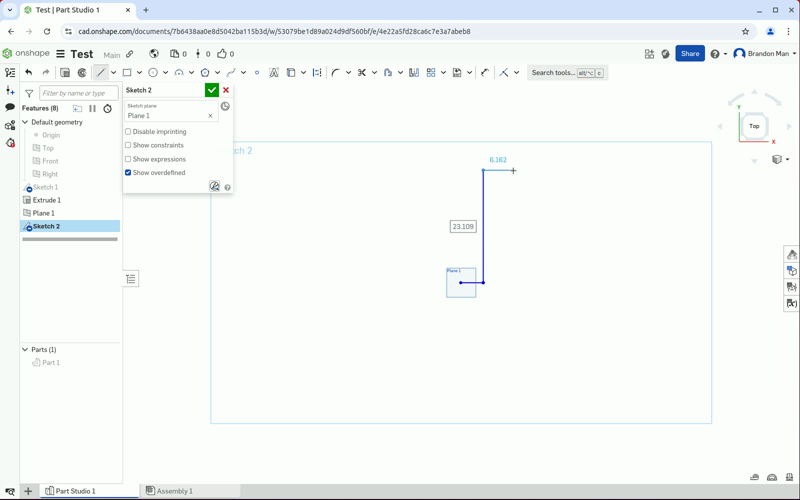
mouse_move(460, 170)
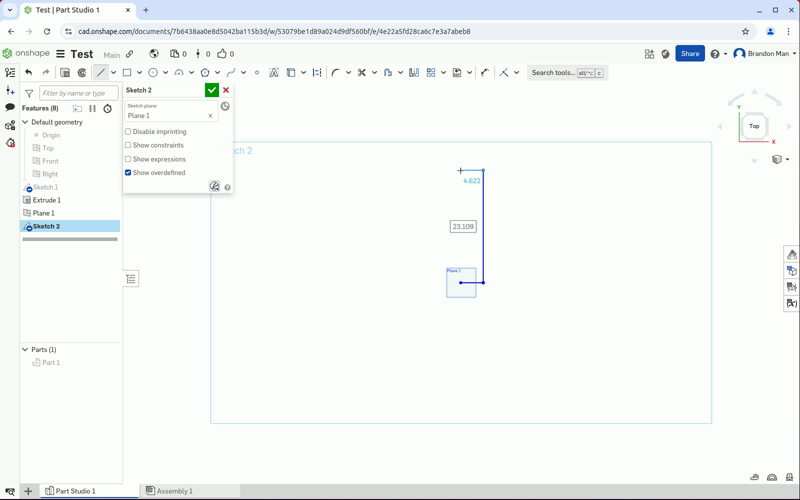
click(460, 170)
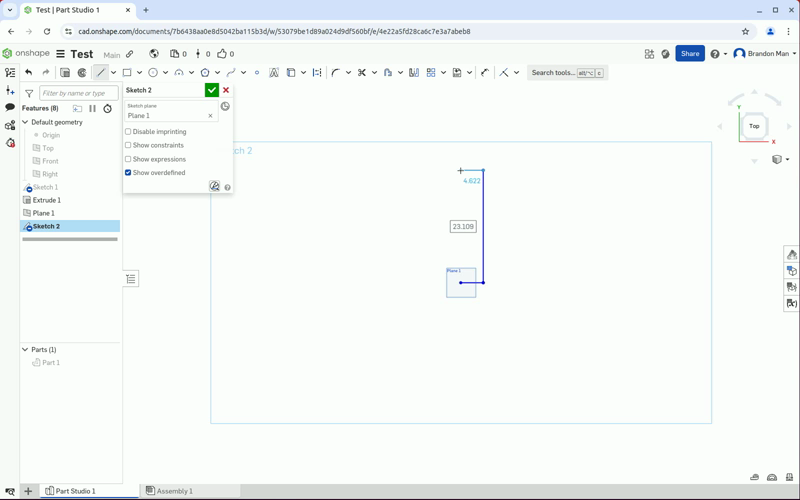
key_up(shift)
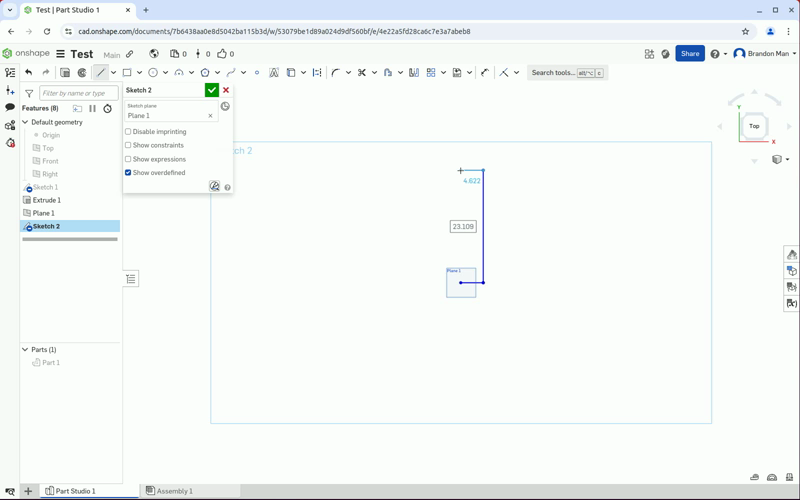
key_down(shift)
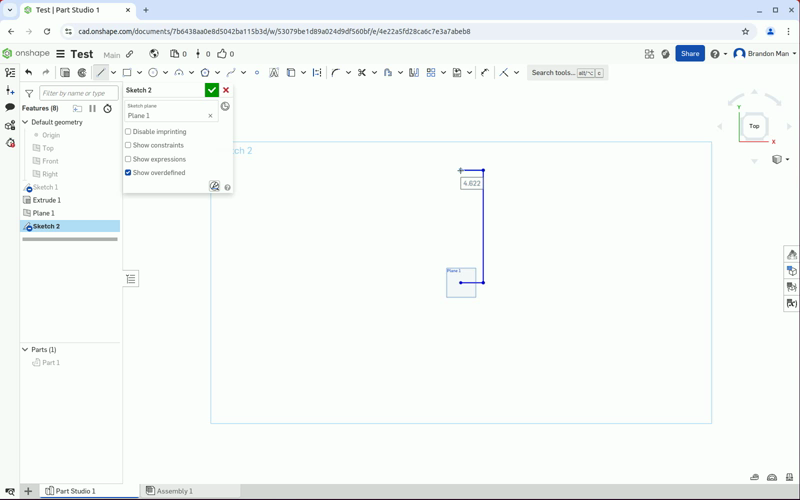
mouse_move(460, 282)
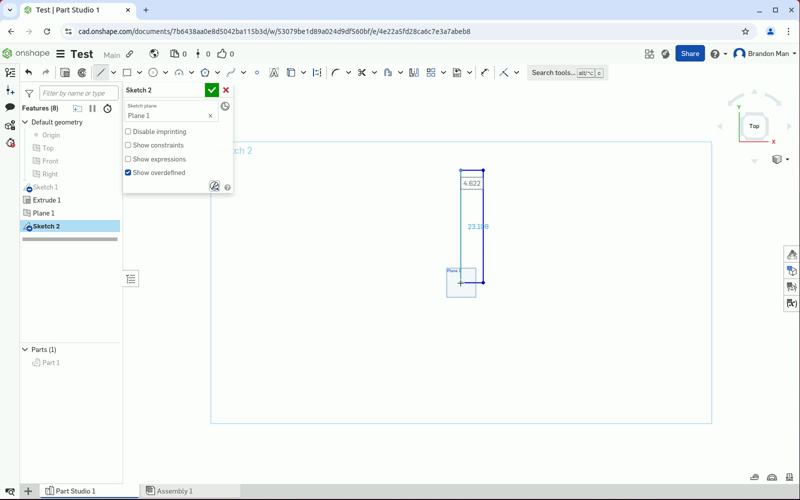
key_up(shift)
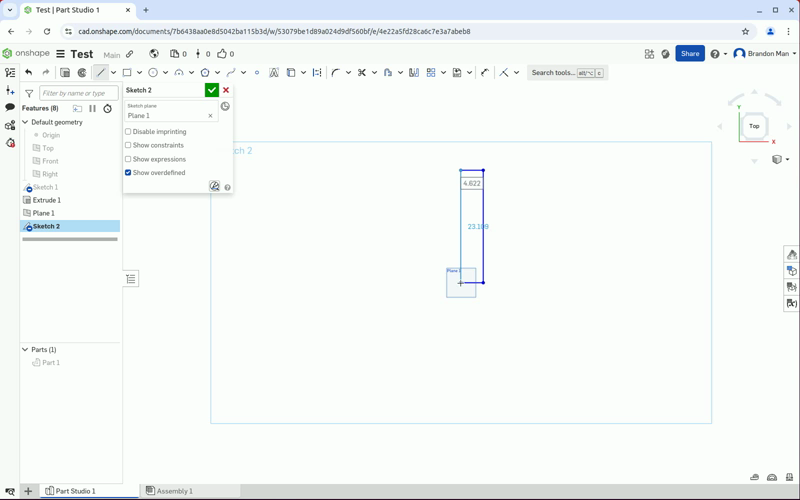
click(460, 282)
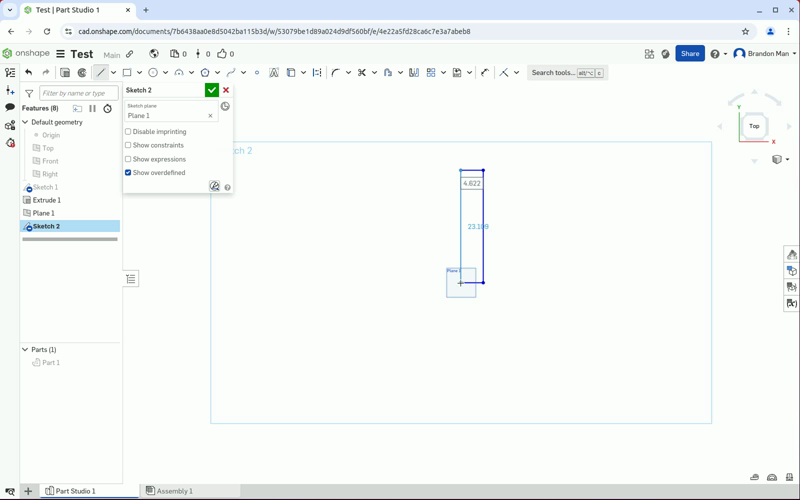
key(esc)
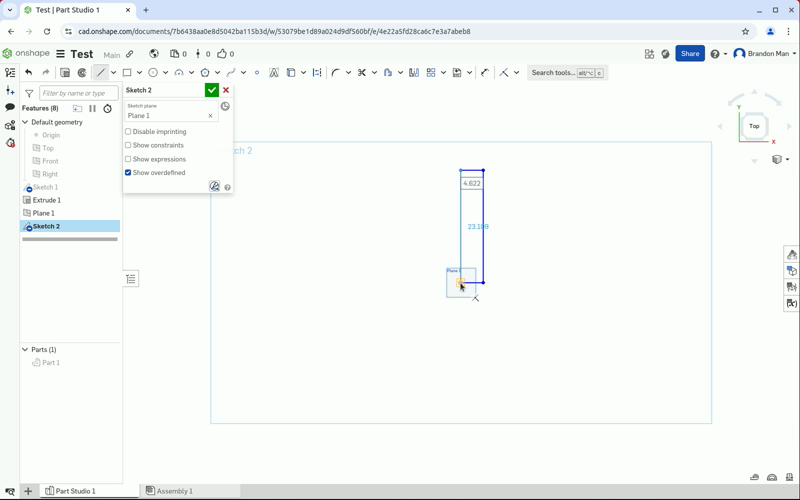
mouse_move(466, 277)
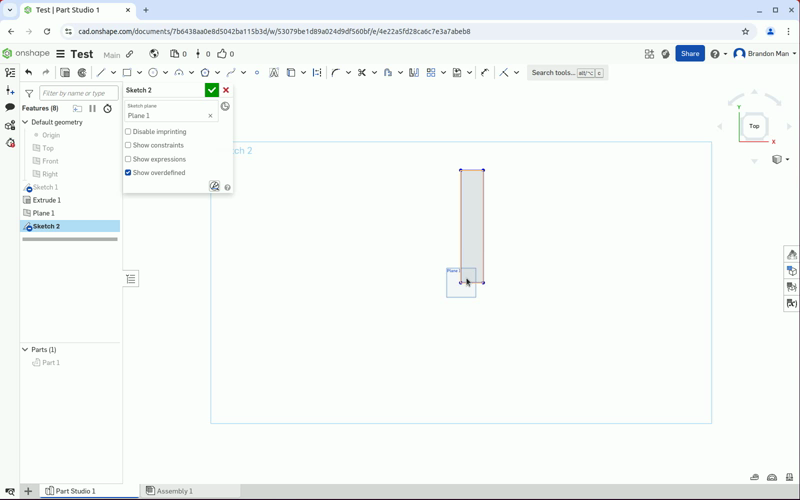
click(466, 277)
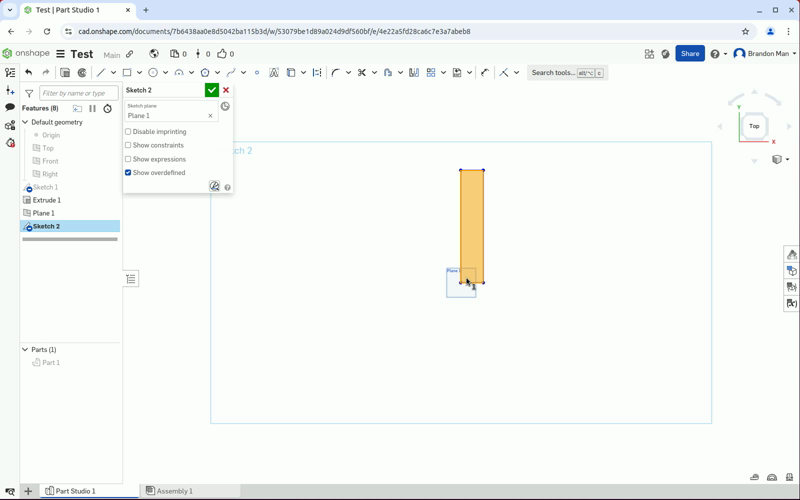
mouse_move(73, 352)
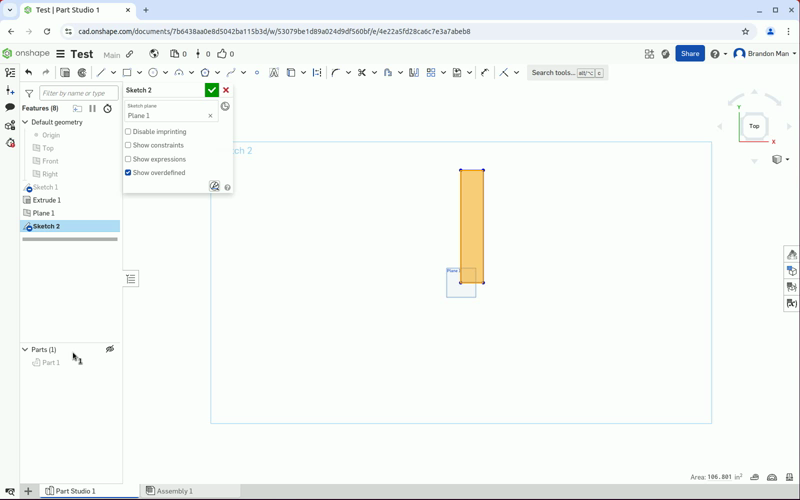
key(shift+y)
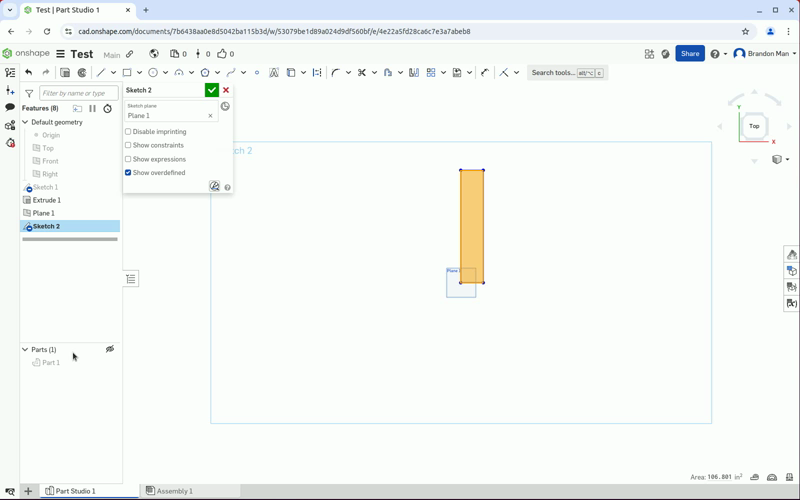
key(shift+e)
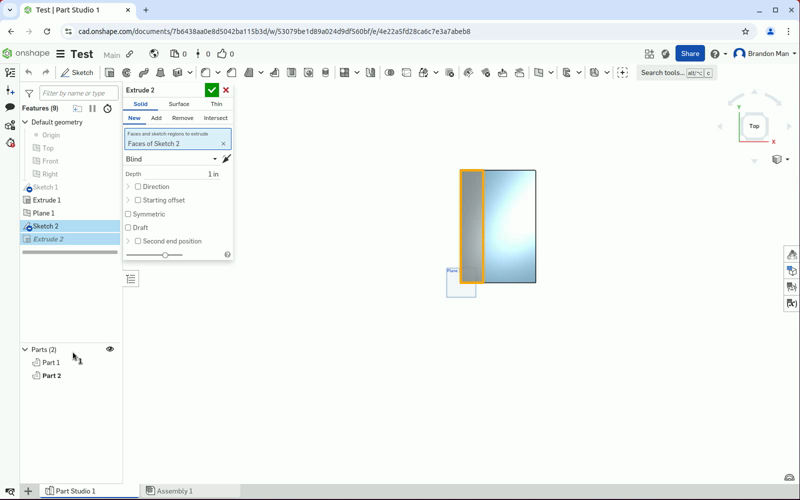
mouse_move(143, 106)
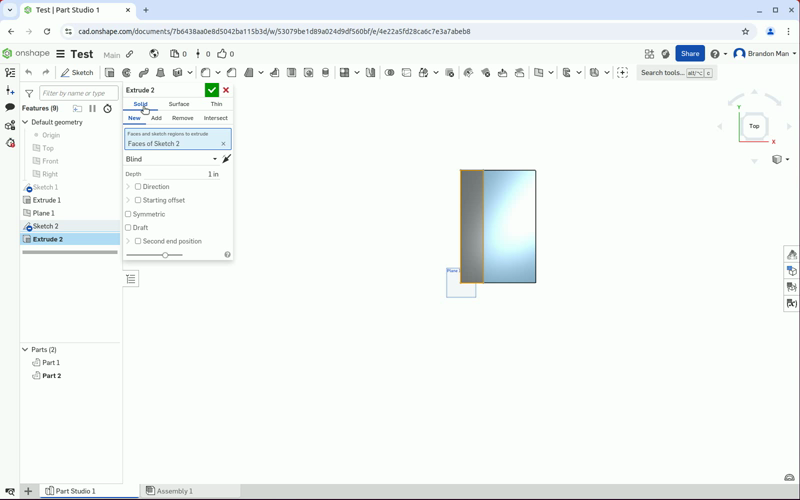
click(143, 106)
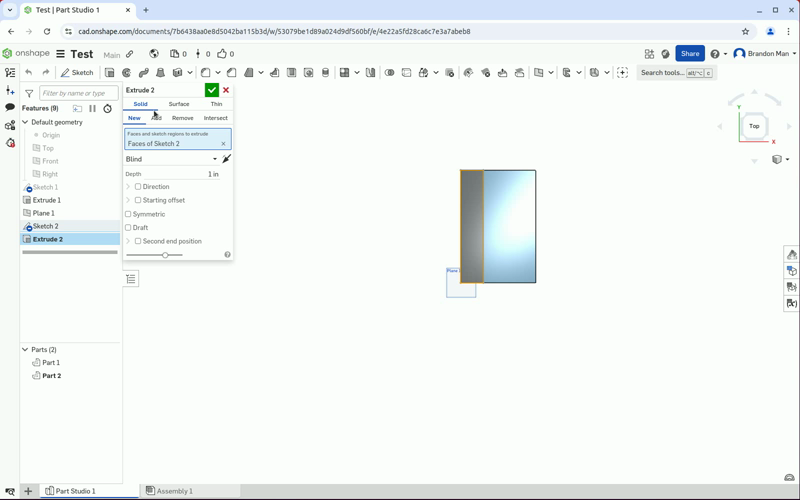
mouse_move(186, 120)
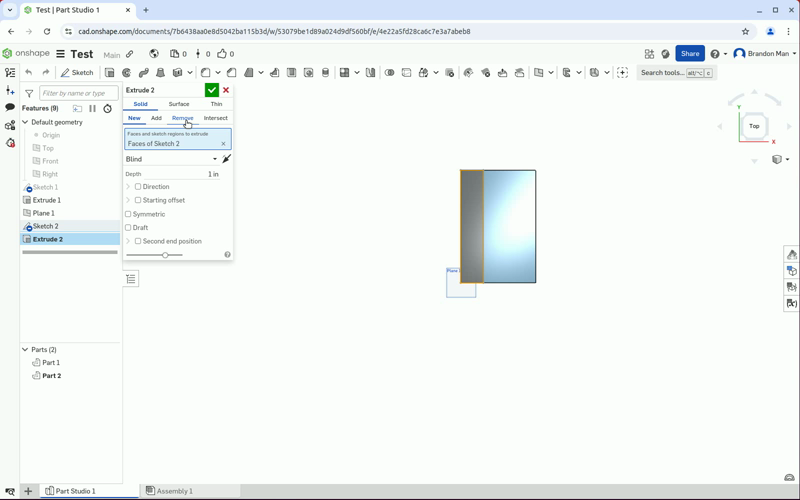
click(186, 120)
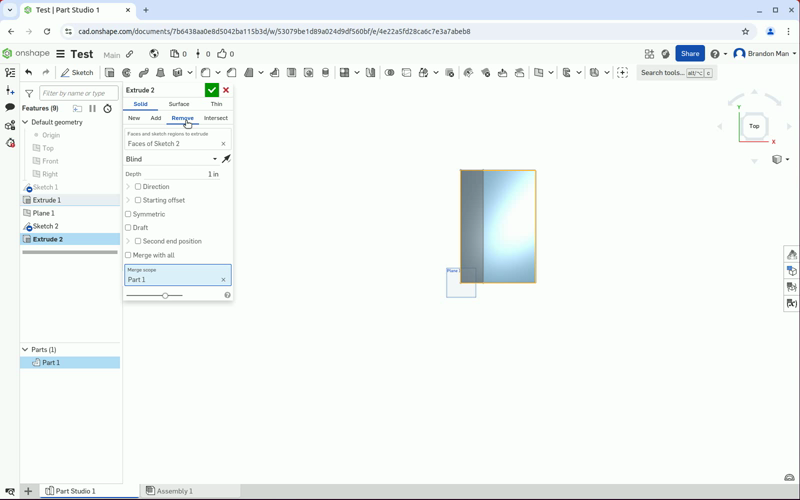
key(tab, 4)
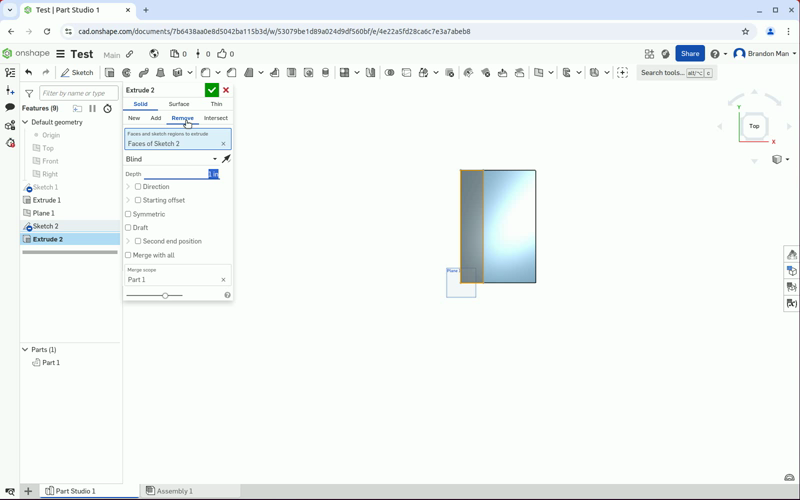
text(4.574)
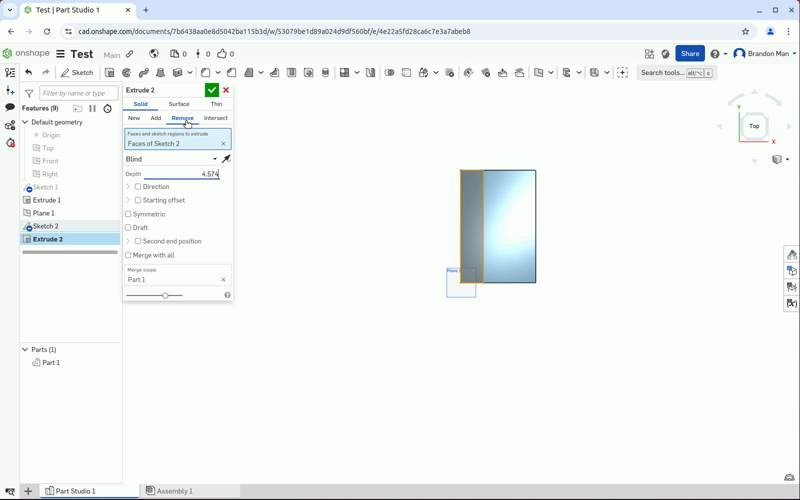
key(tab, 6)
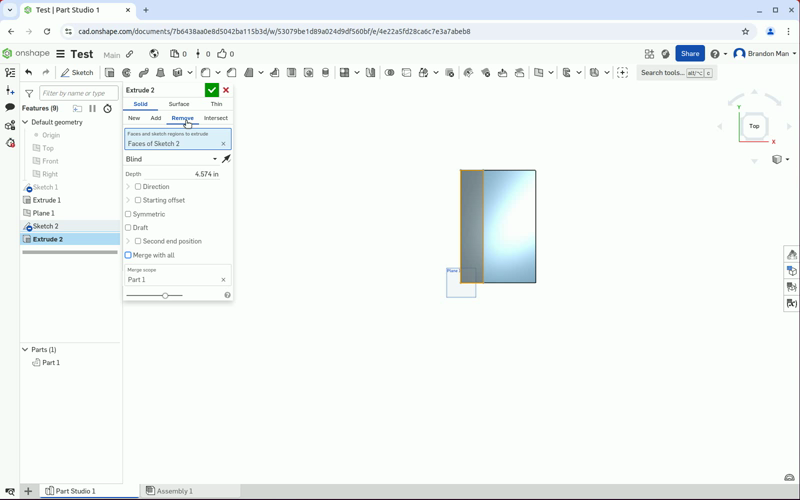
key(space)
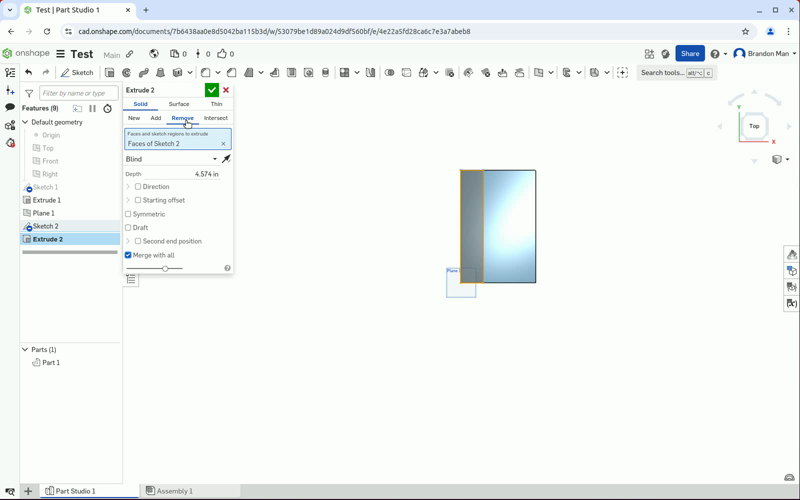
key(enter)
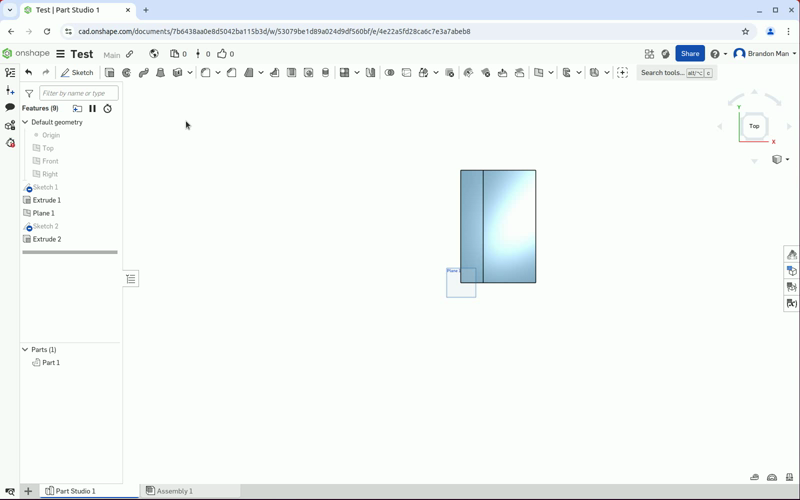
key(shift+h)
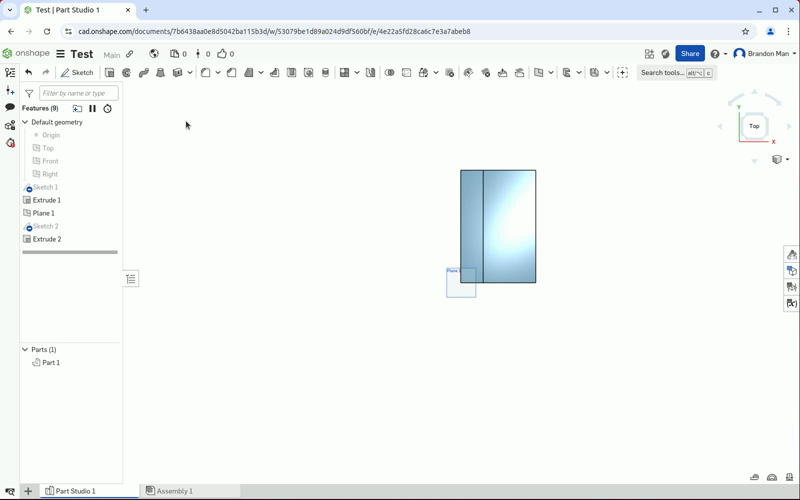
key(shift+h)
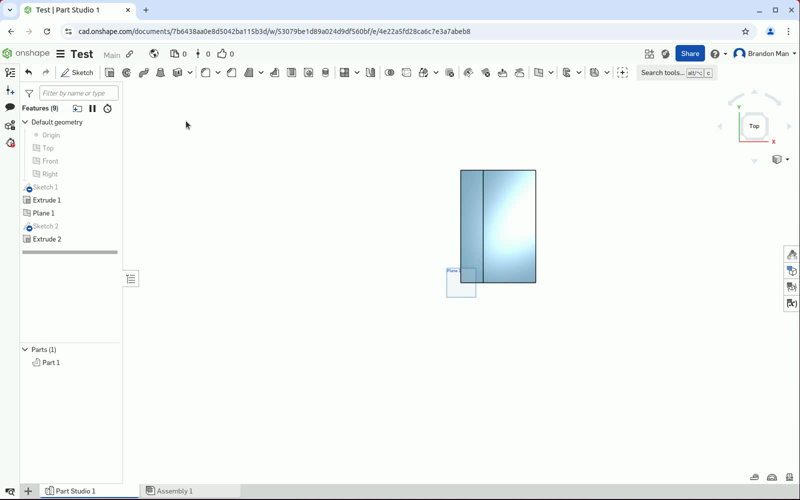
mouse_move(73, 189)
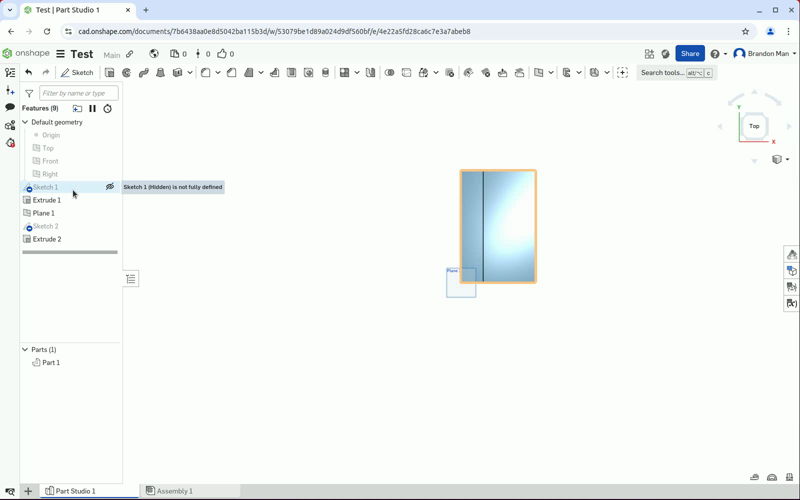
click(73, 189)
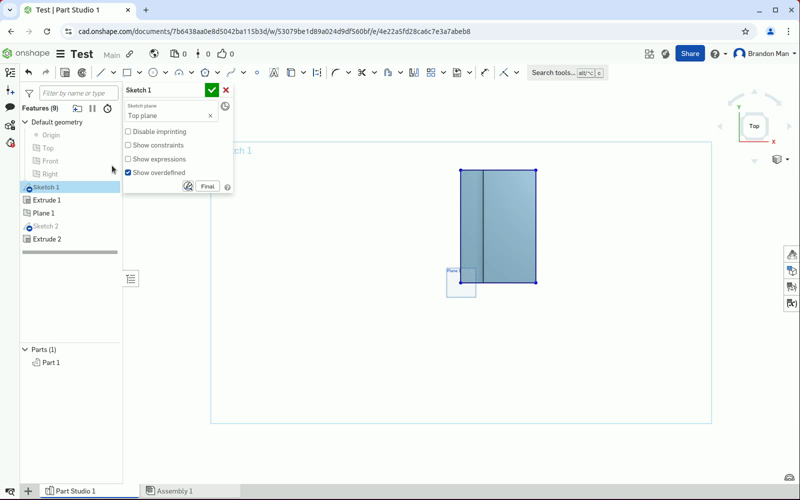
mouse_move(229, 92)
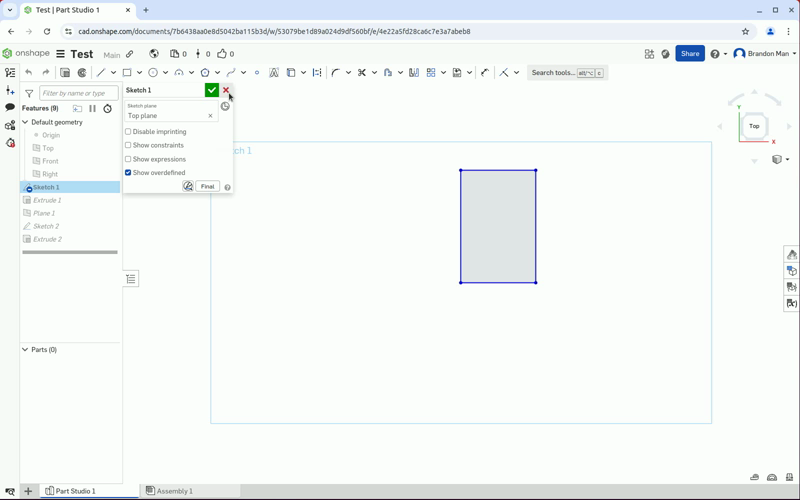
click(229, 92)
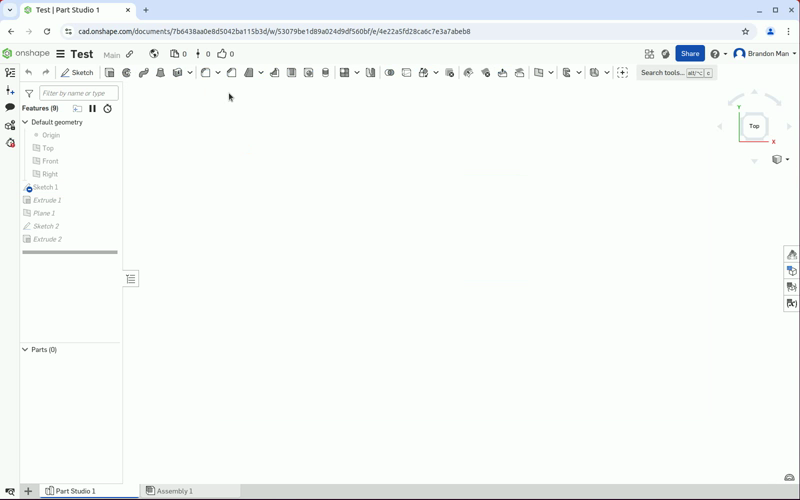
key(shift+s)
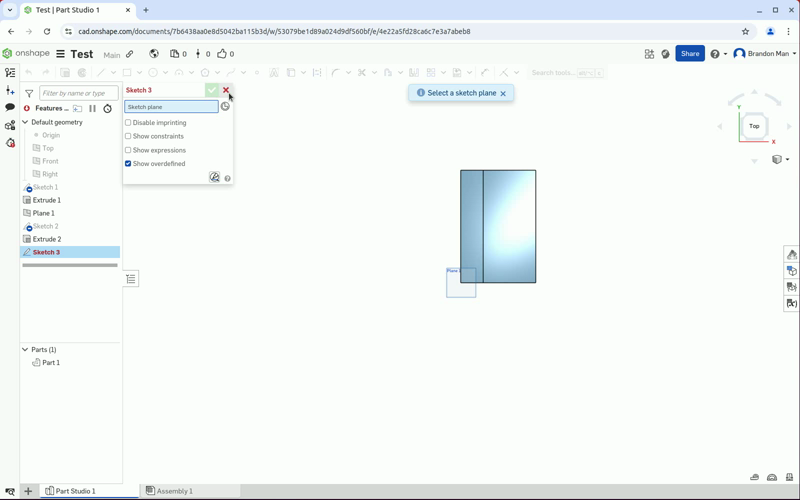
mouse_move(73, 215)
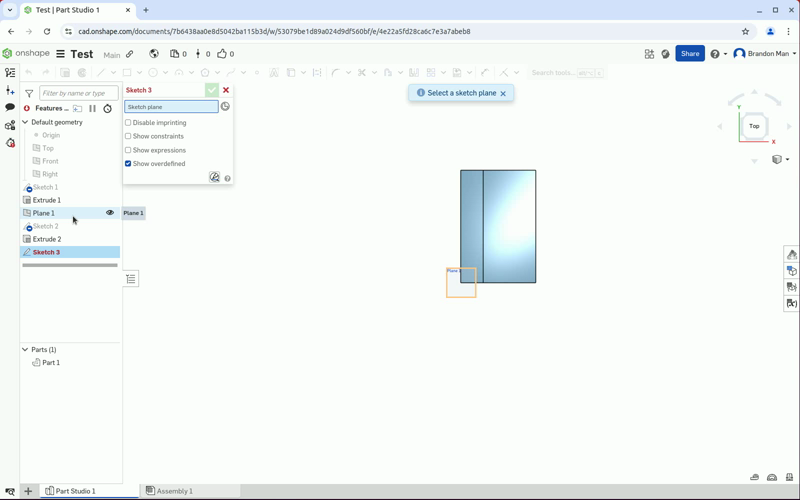
click(73, 215)
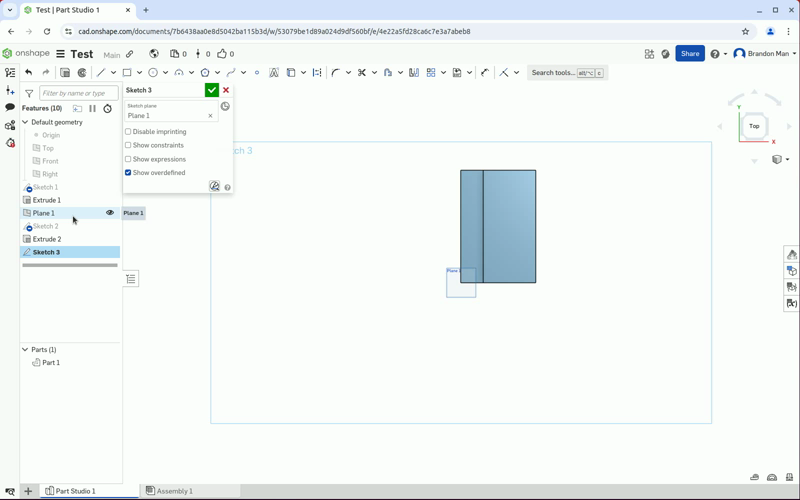
mouse_move(73, 352)
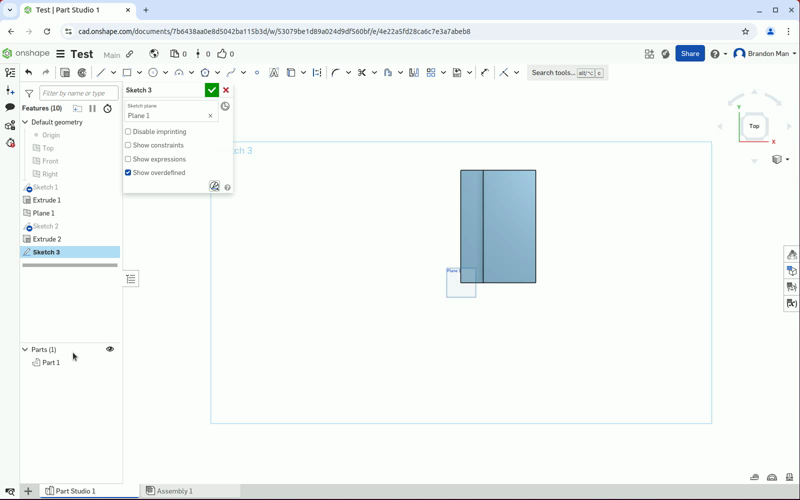
key(y)
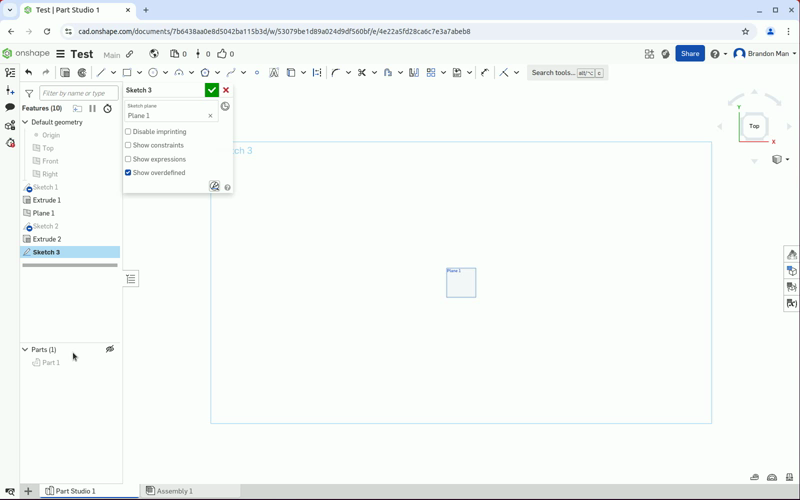
key(c)
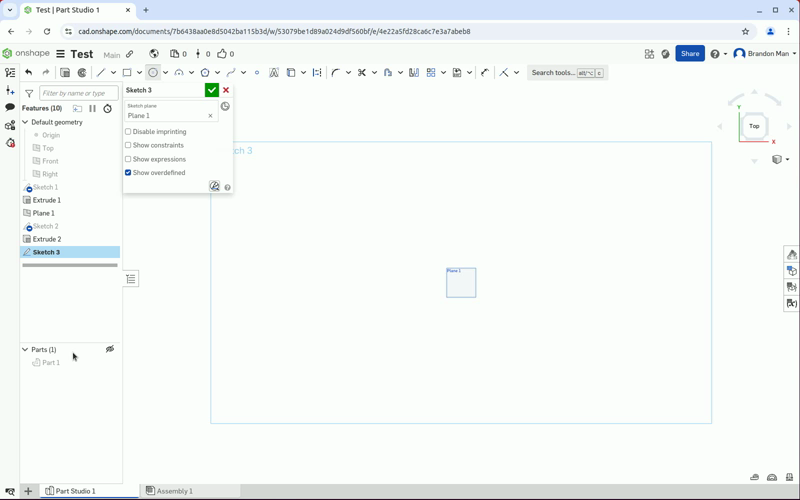
key_down(shift)
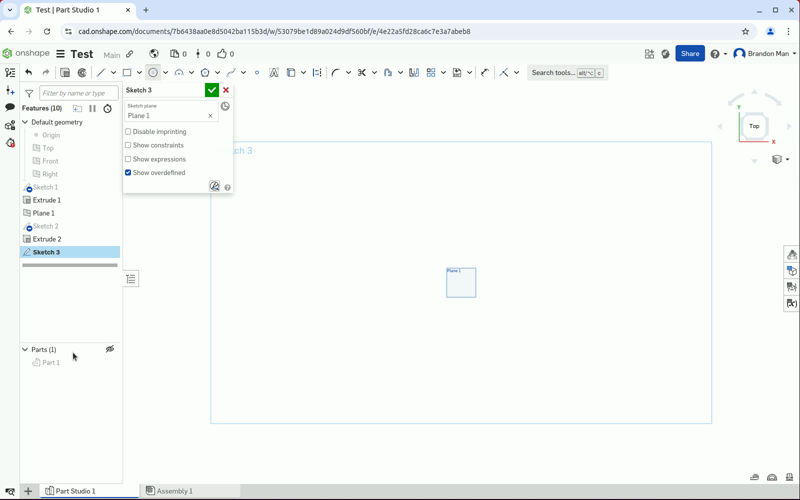
mouse_move(510, 226)
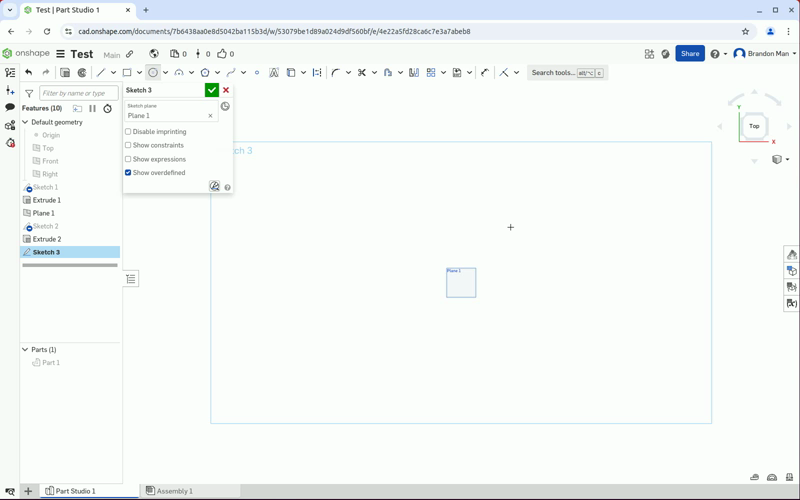
click(510, 226)
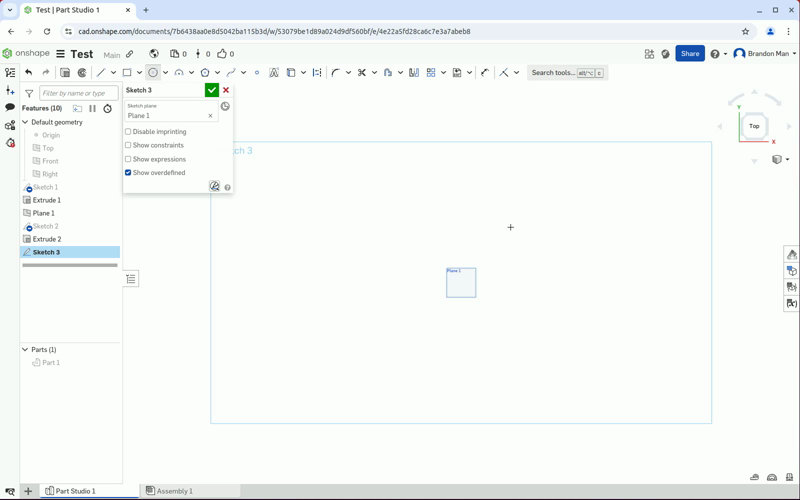
key_up(shift)
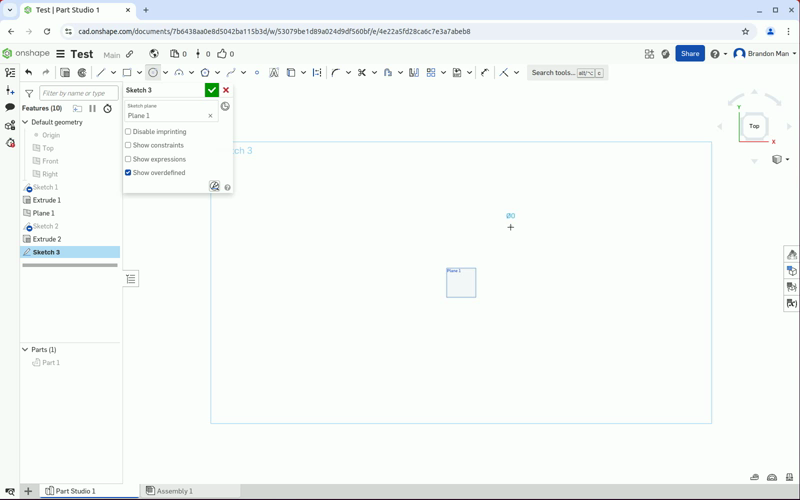
mouse_move(526, 226)
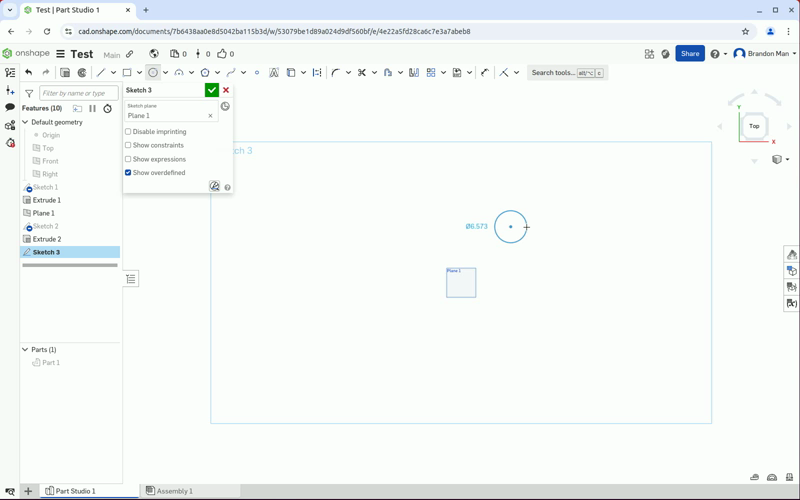
click(526, 226)
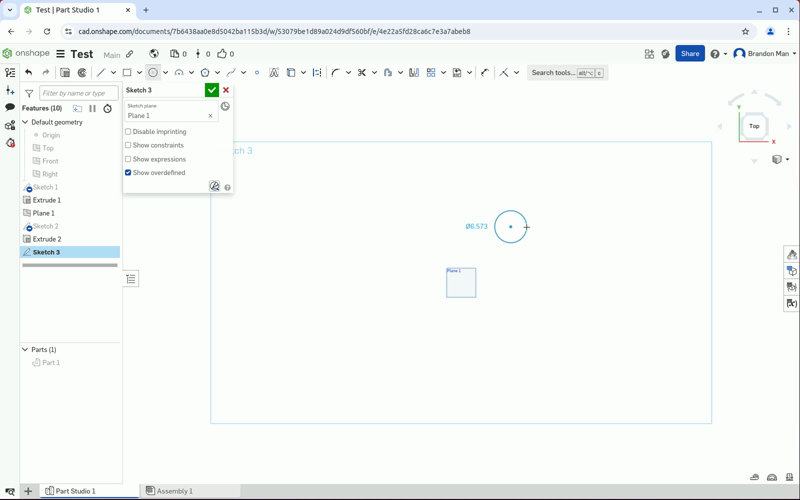
key(esc)
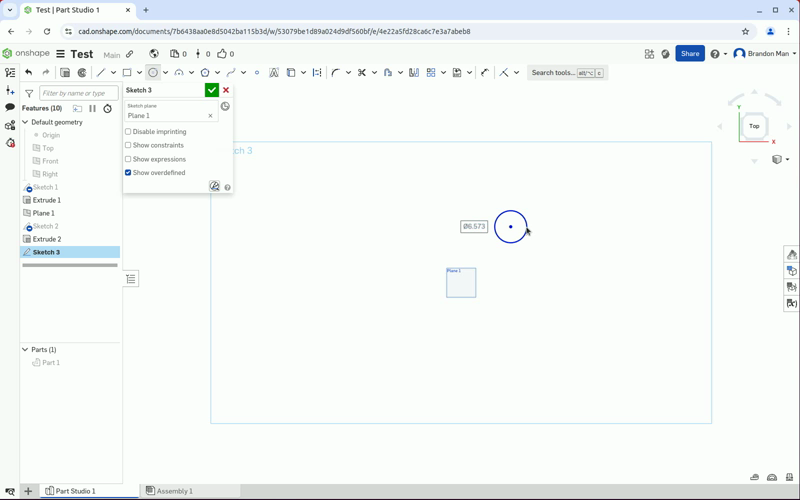
mouse_move(496, 232)
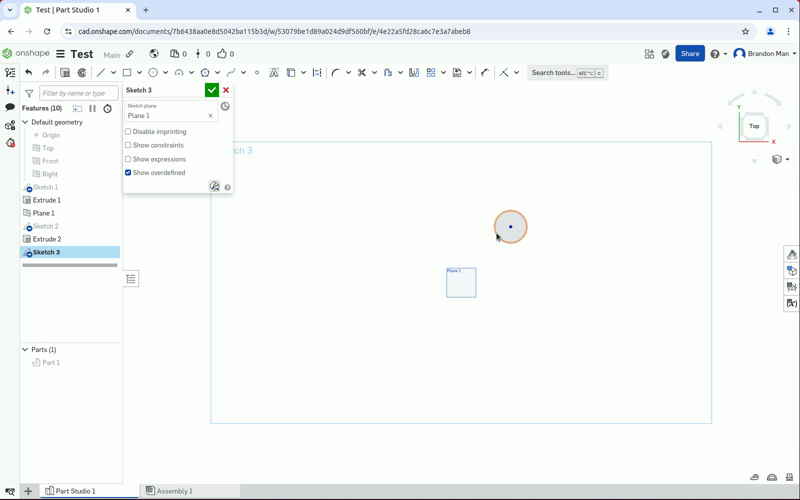
scroll(6)
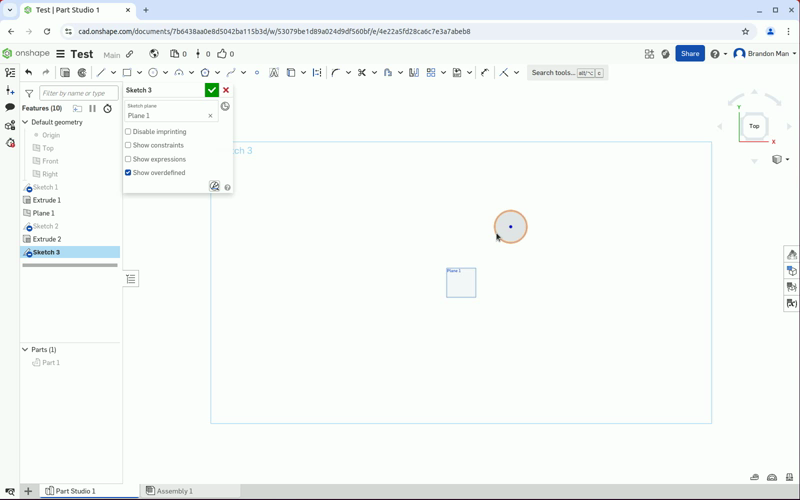
scroll(6)
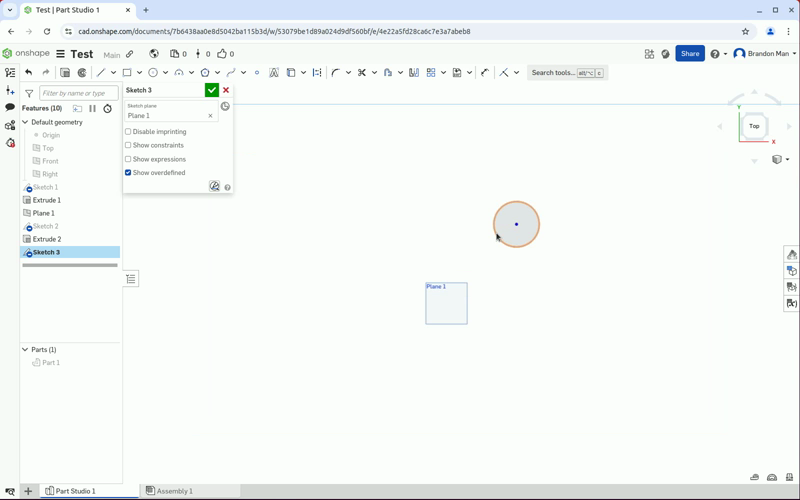
scroll(6)
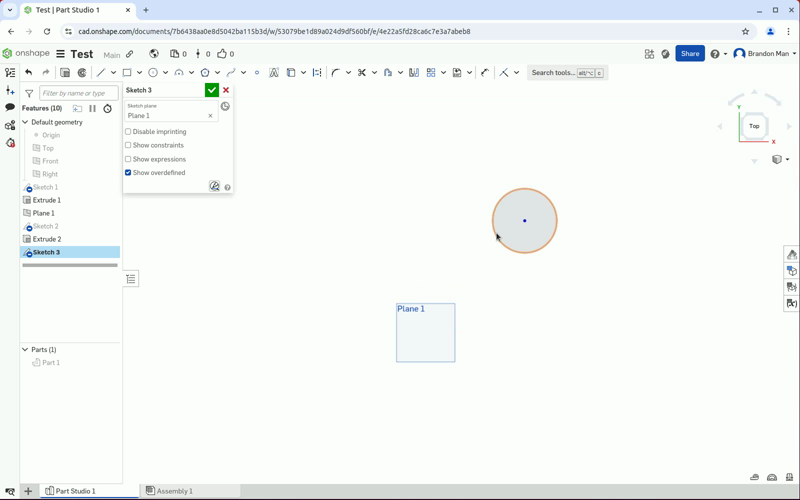
scroll(6)
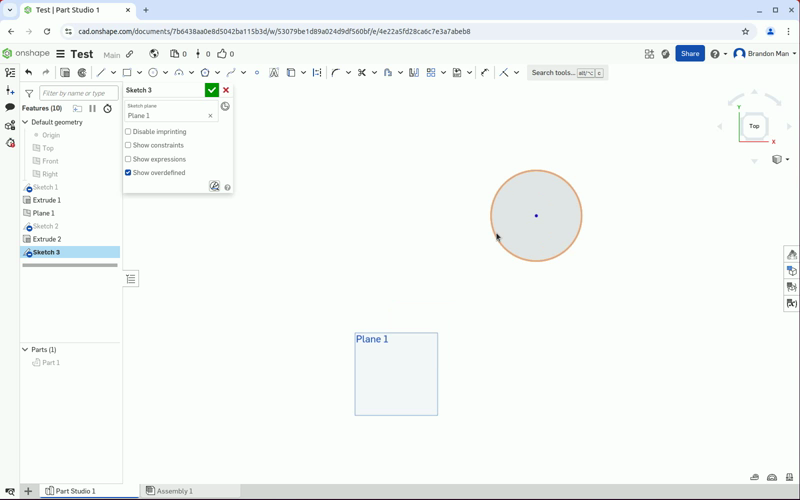
scroll(6)
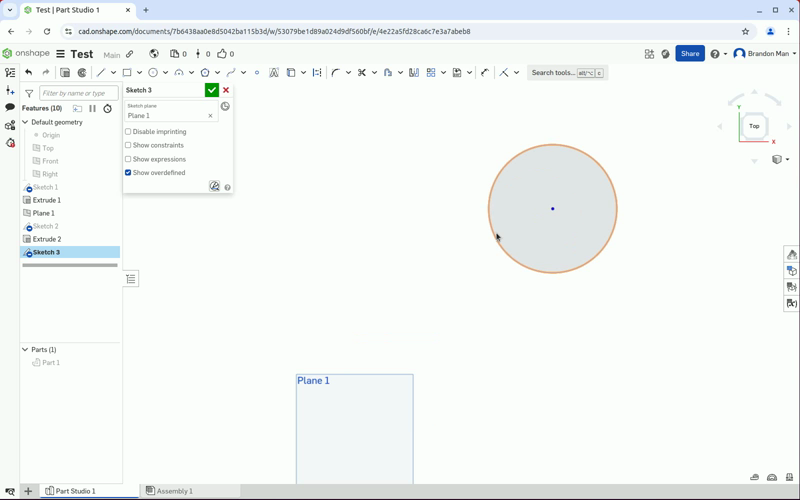
scroll(6)
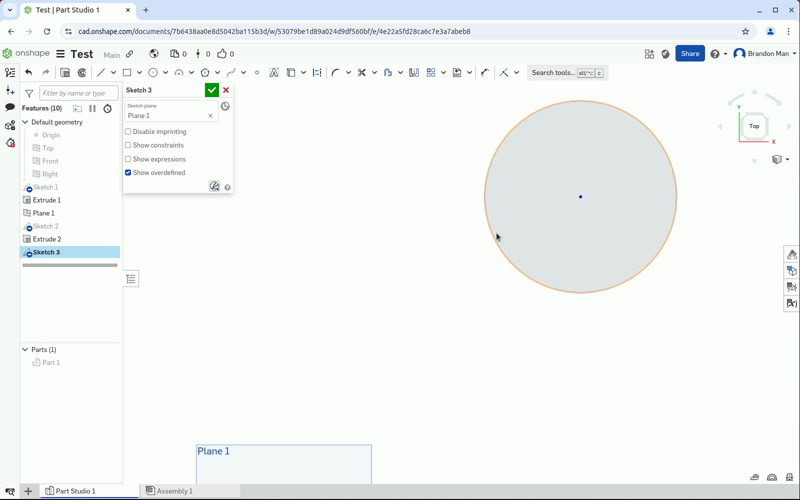
scroll(6)
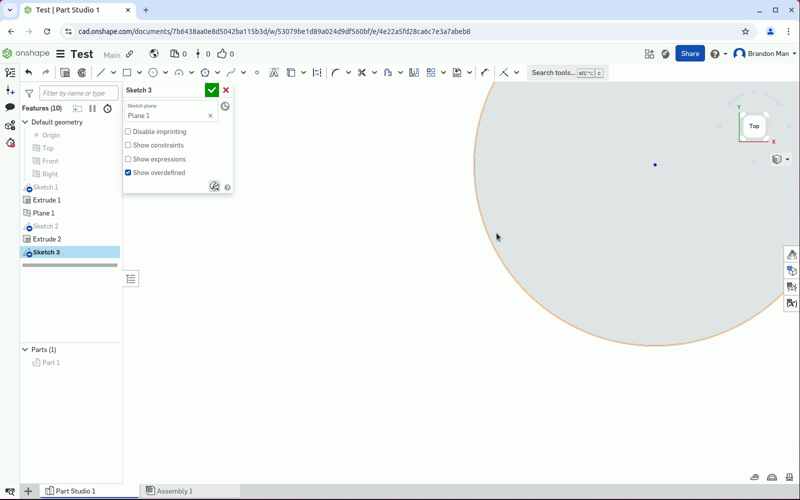
click(496, 232)
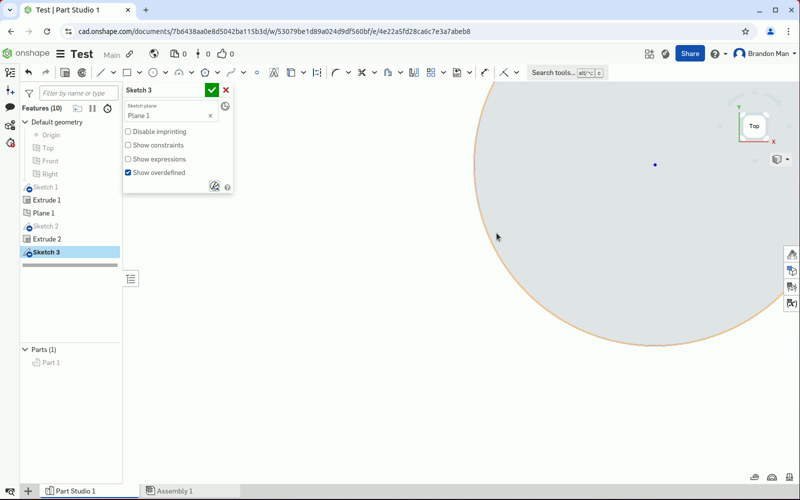
scroll(-6)
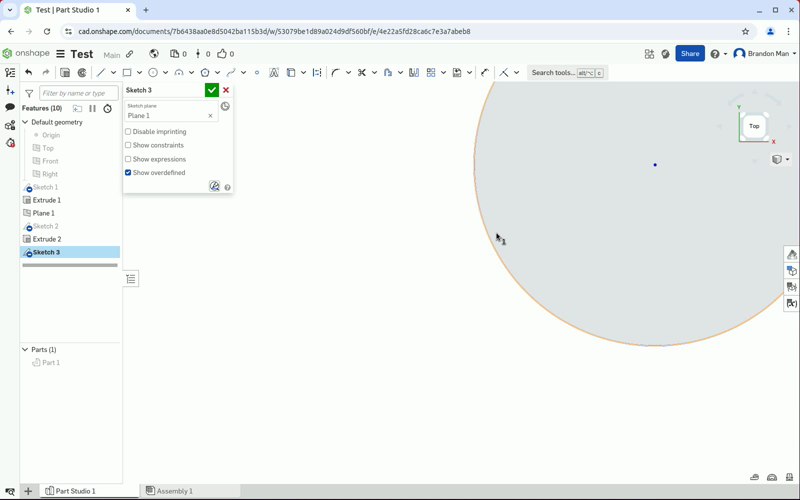
scroll(-6)
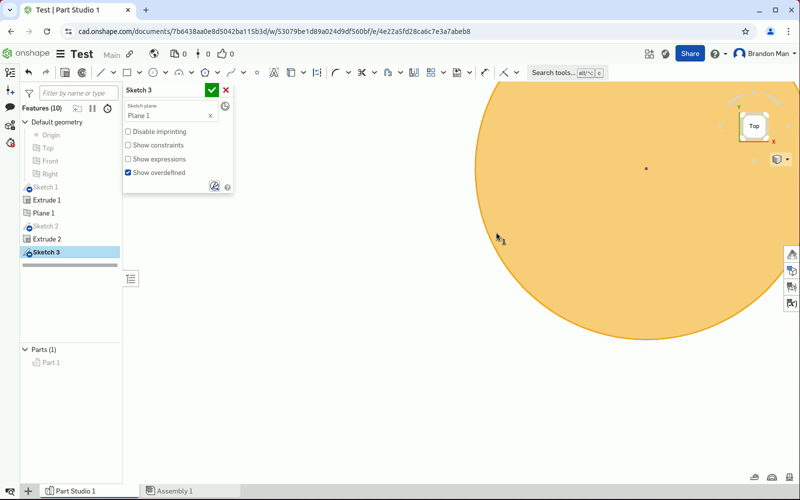
scroll(-6)
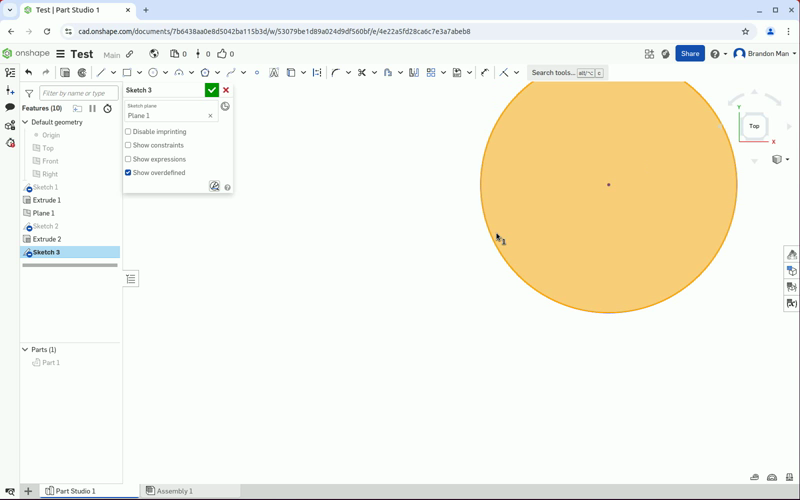
scroll(-6)
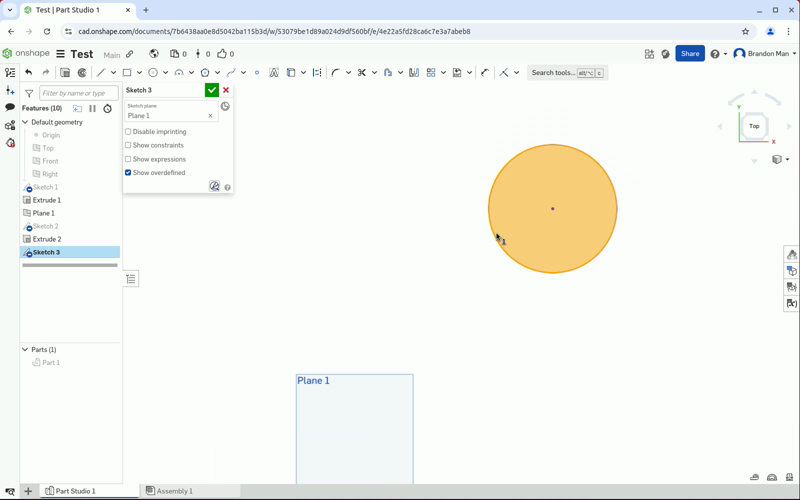
scroll(-6)
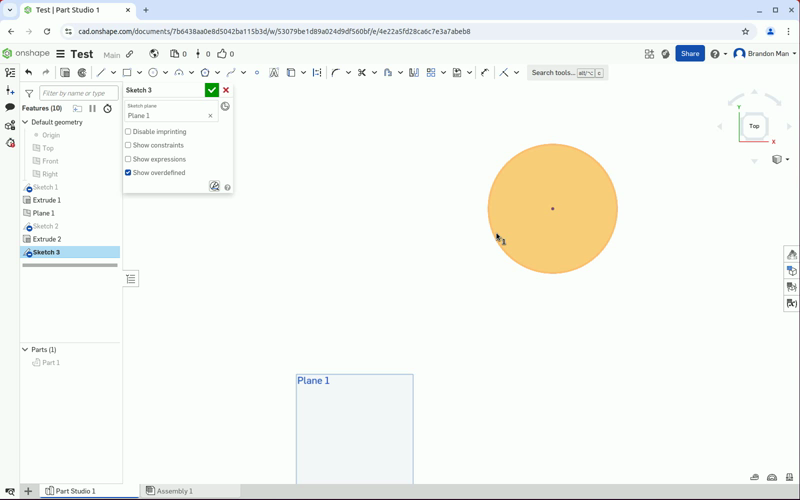
scroll(-6)
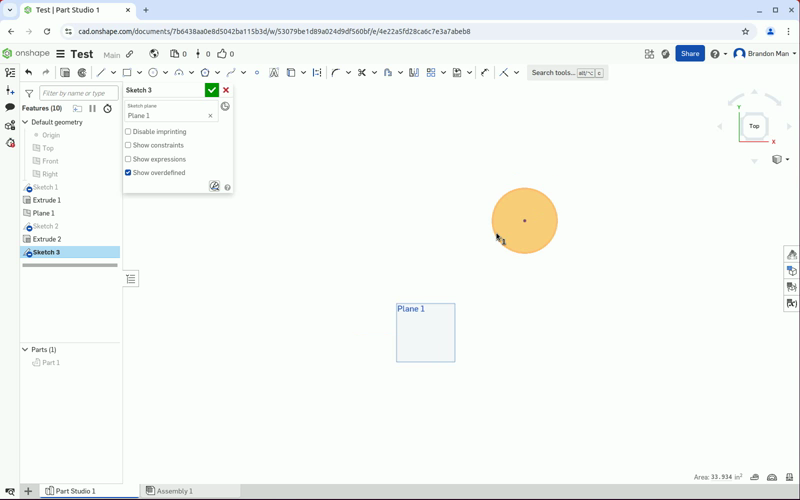
scroll(-6)
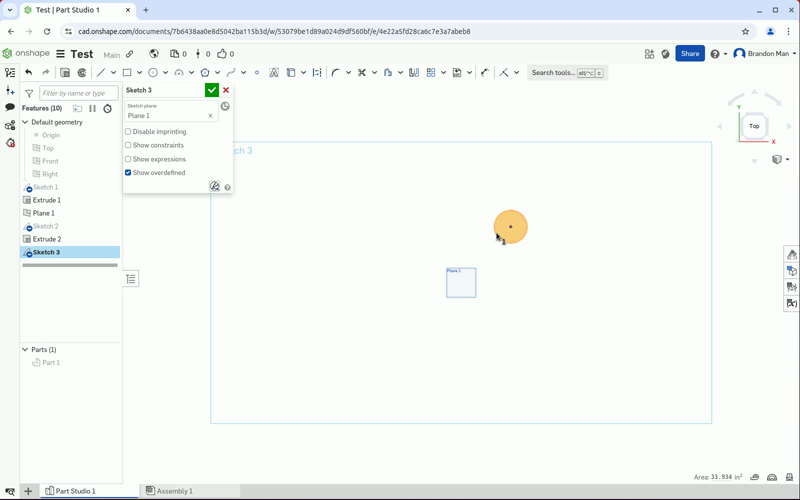
mouse_move(73, 352)
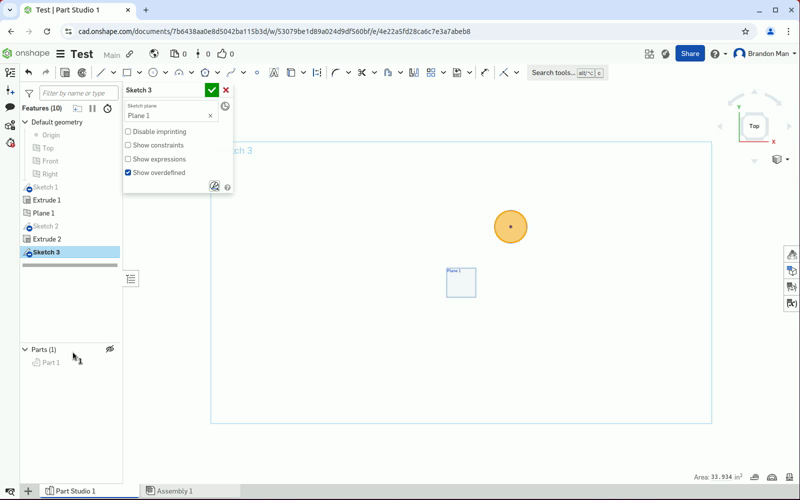
key(shift+y)
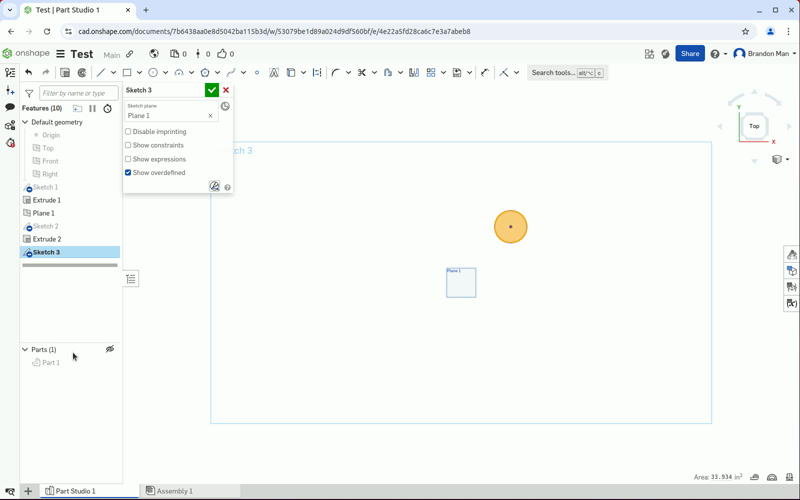
key(shift+e)
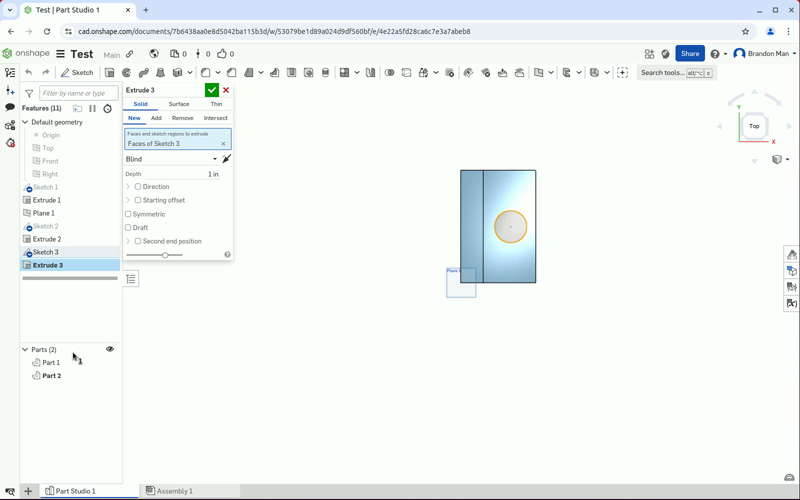
mouse_move(143, 106)
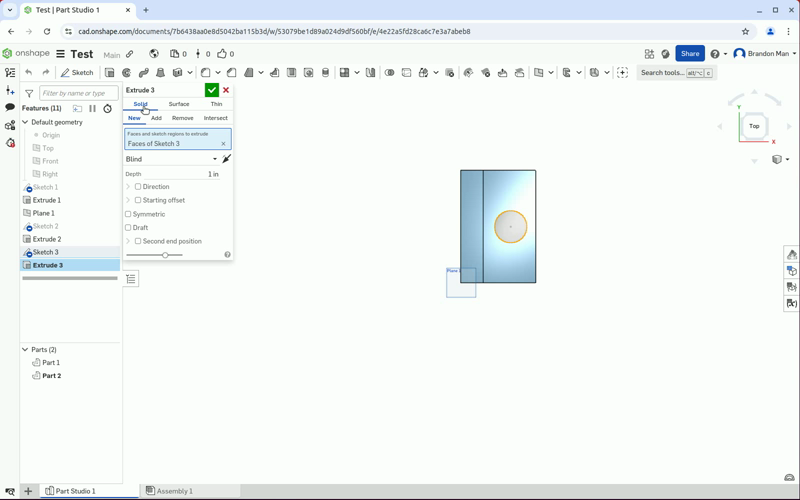
click(143, 106)
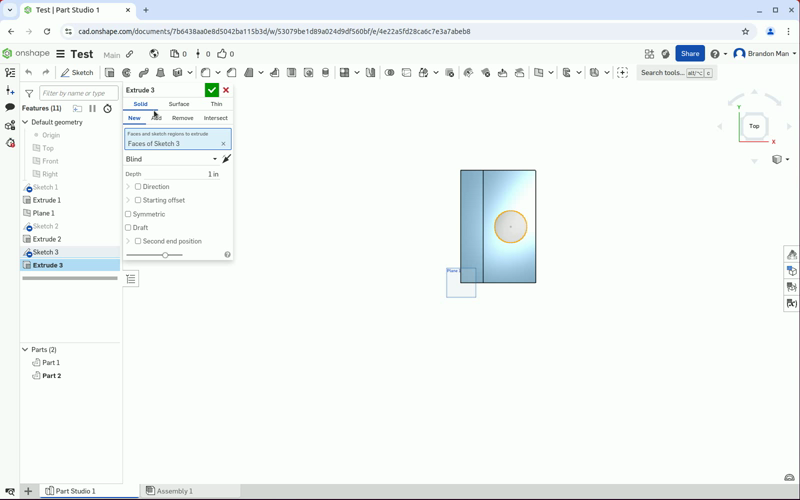
mouse_move(186, 120)
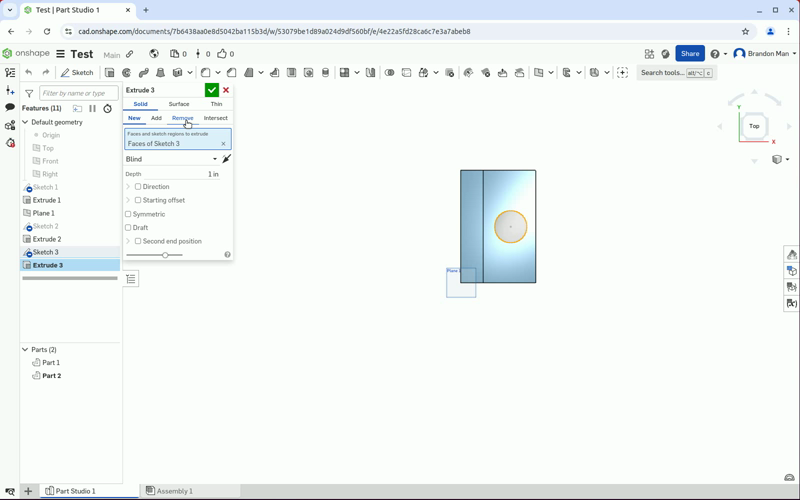
click(186, 120)
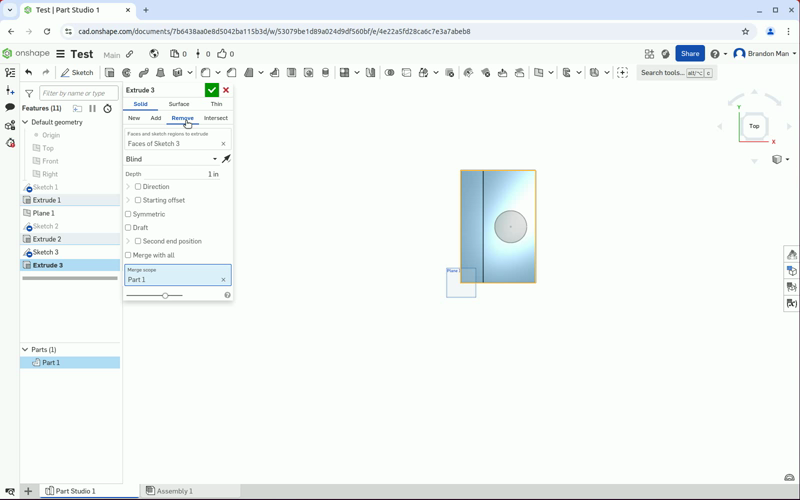
key(tab, 4)
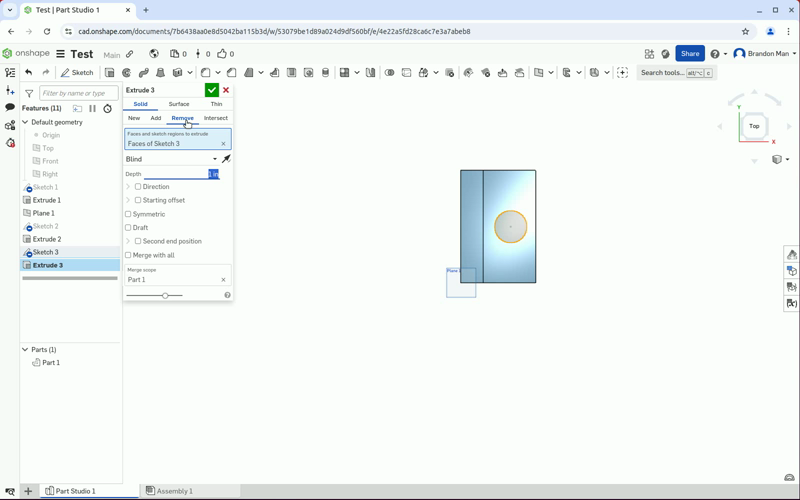
text(30.811)
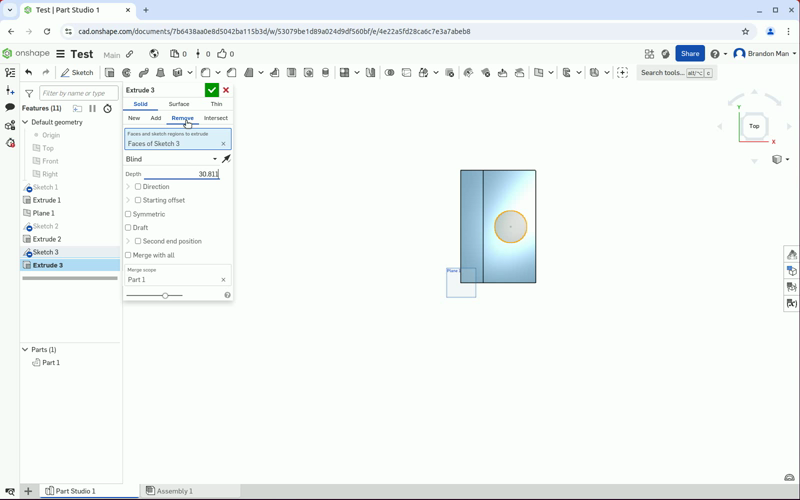
key(tab, 6)
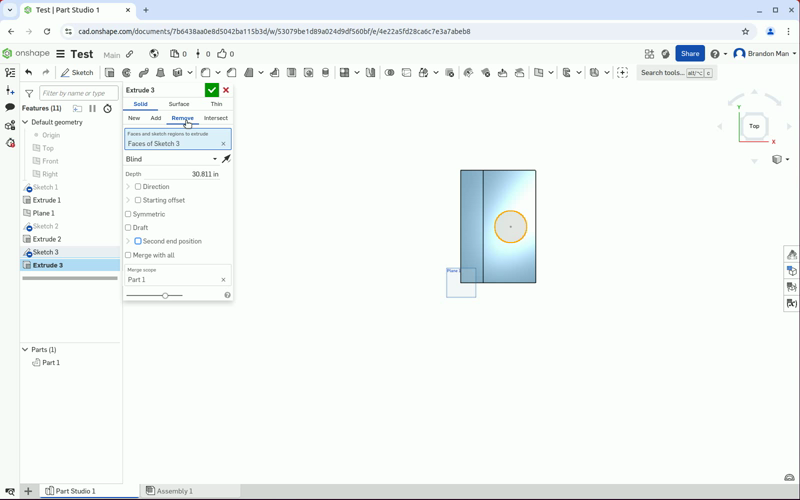
key(space)
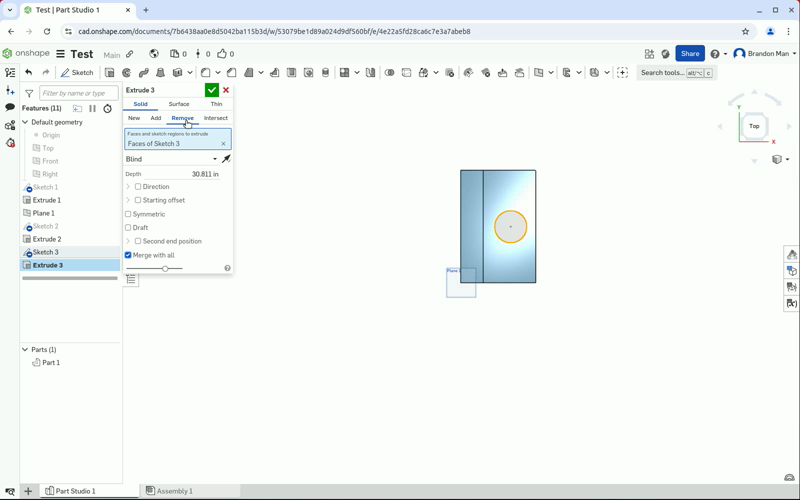
key(enter)
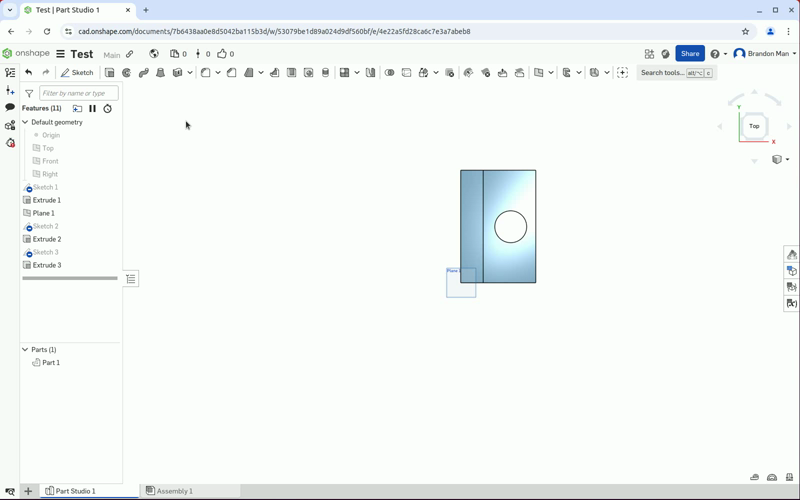
key(shift+h)
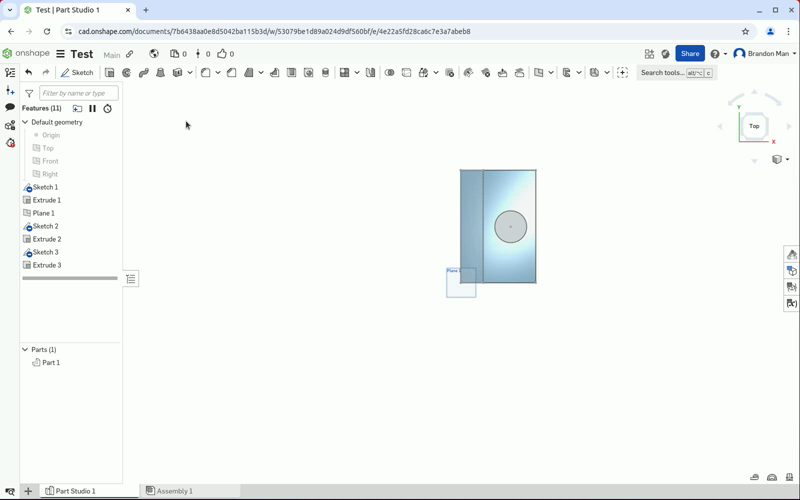
key(shift+h)
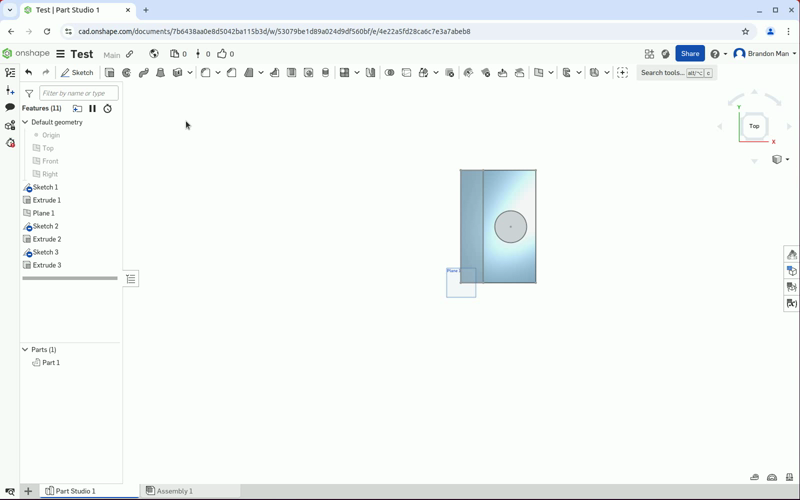
key(shift+7)
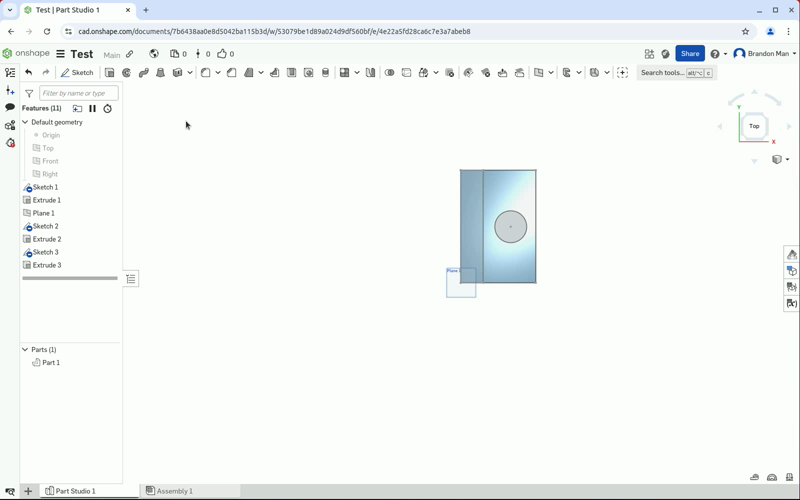
key(up, 3)
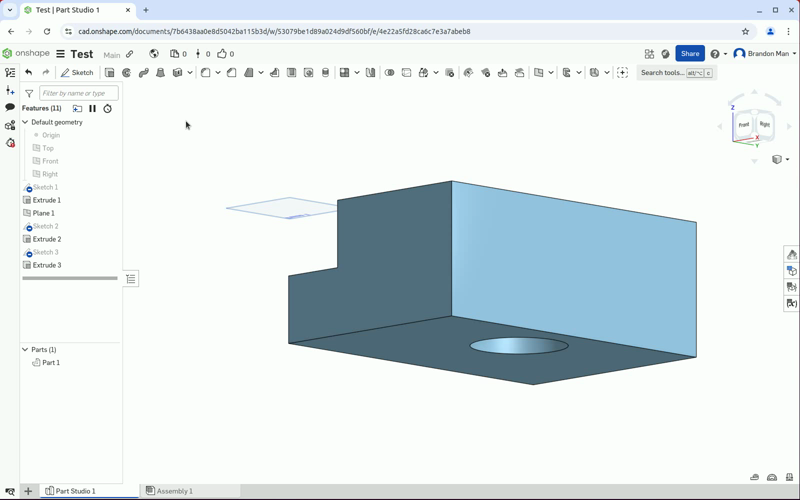
key(left, 3)
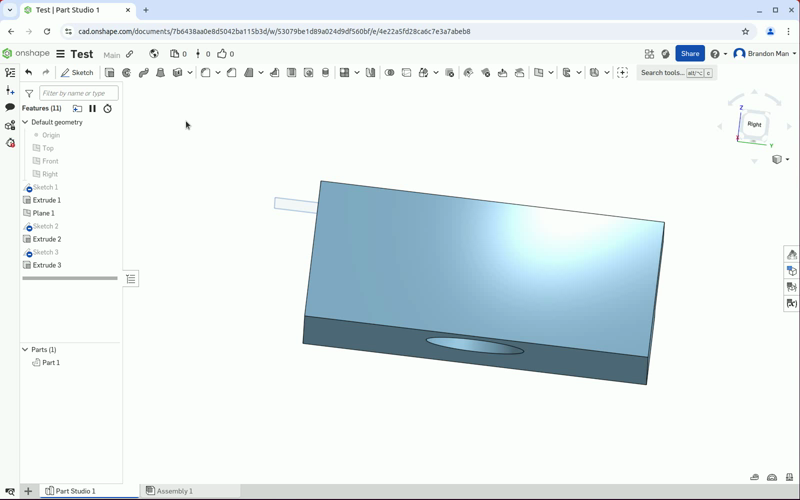
key(right, 3)
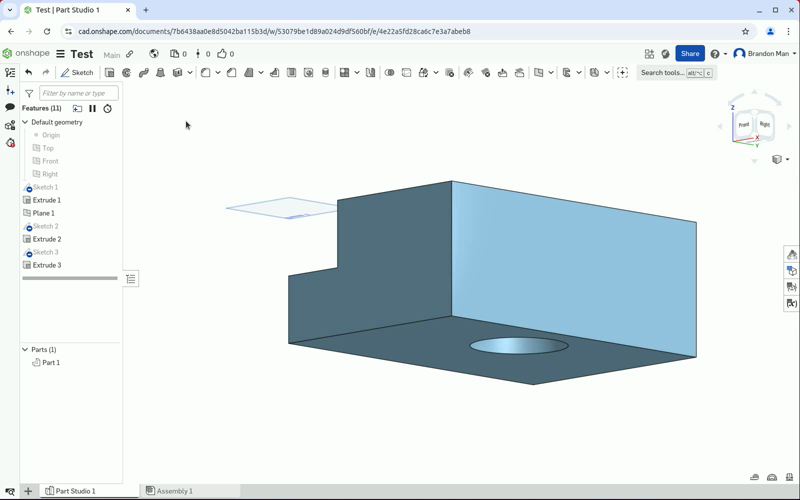
key(down, 3)
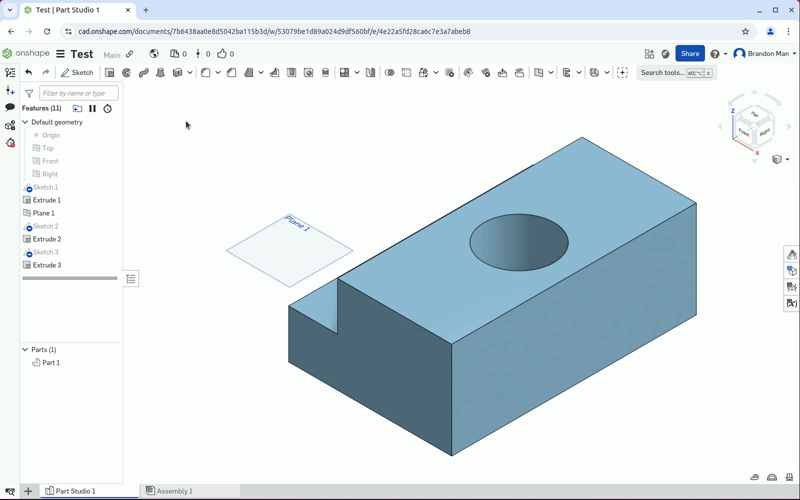
mouse_move(73, 189)
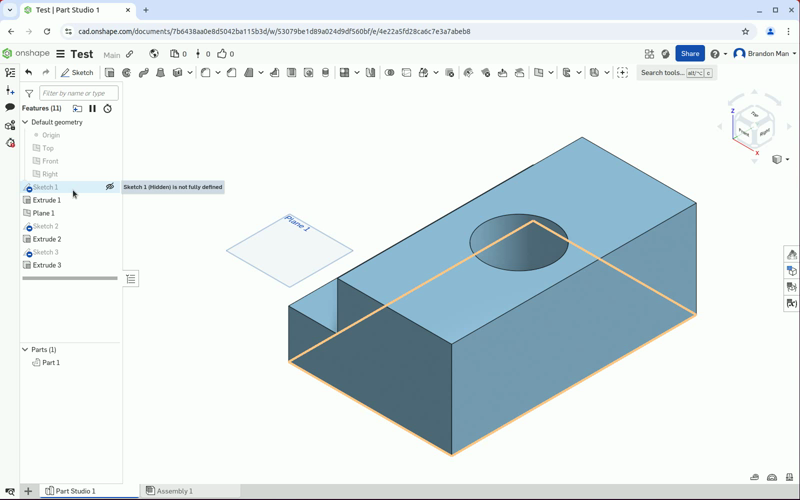
click(73, 189)